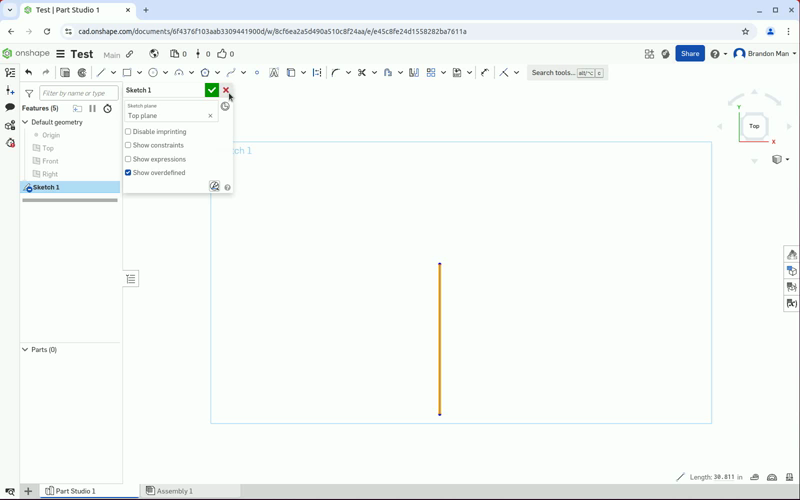
key(shift+h)
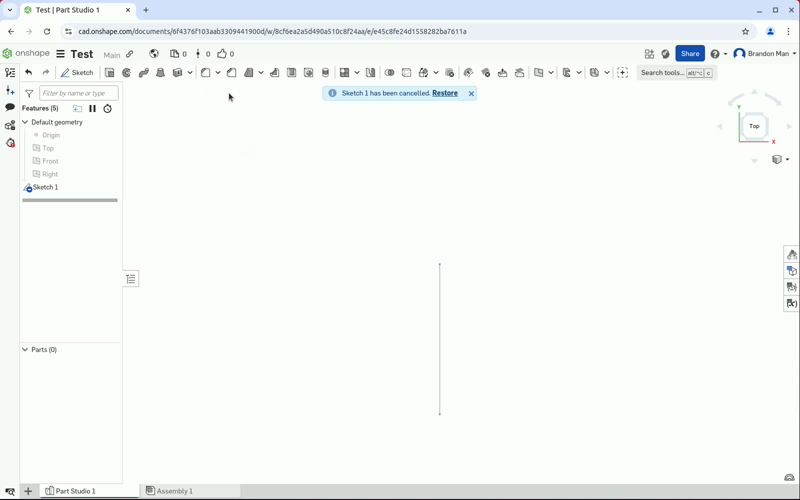
key(shift+s)
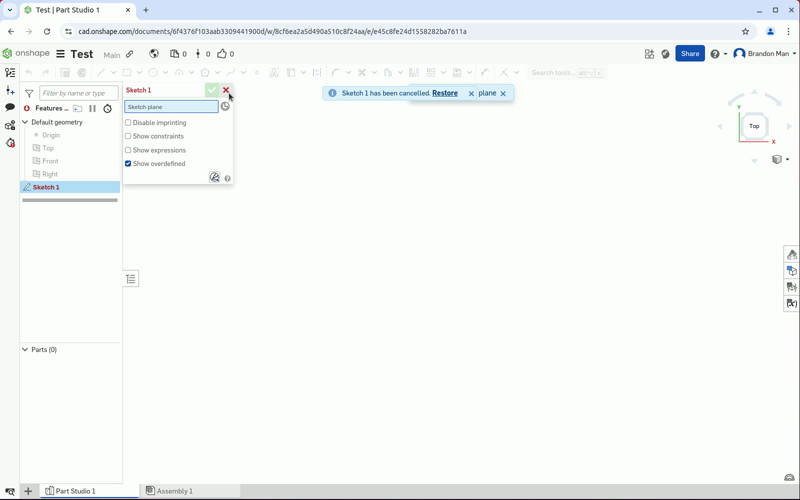
mouse_move(73, 150)
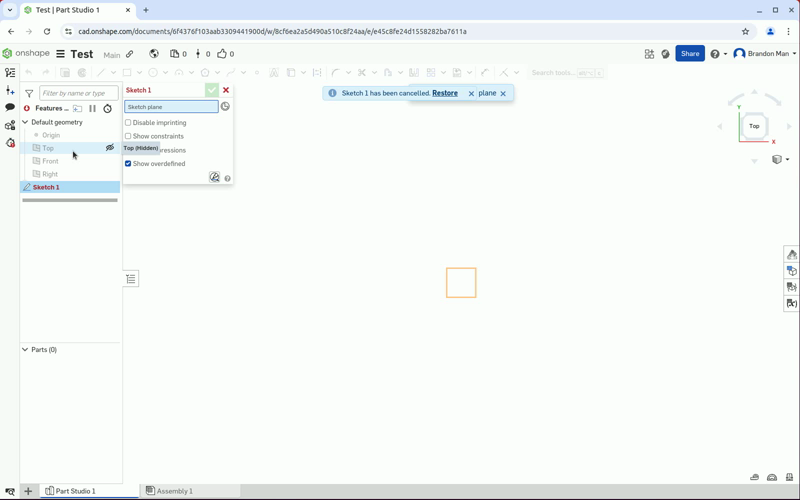
click(73, 150)
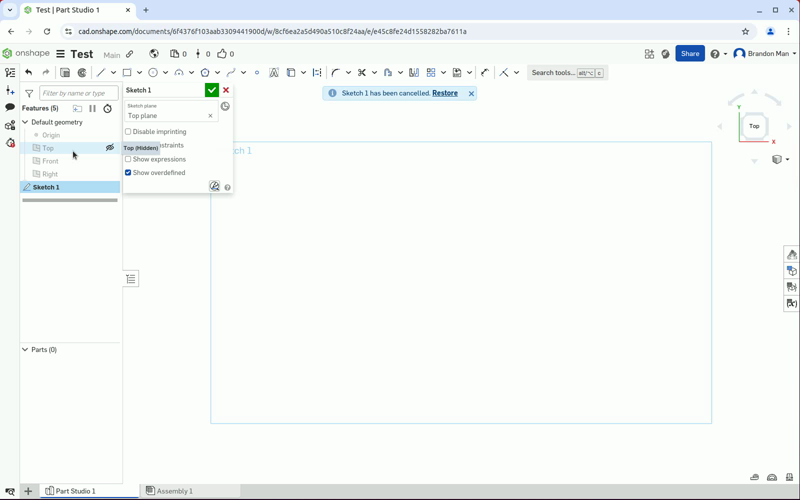
mouse_move(73, 352)
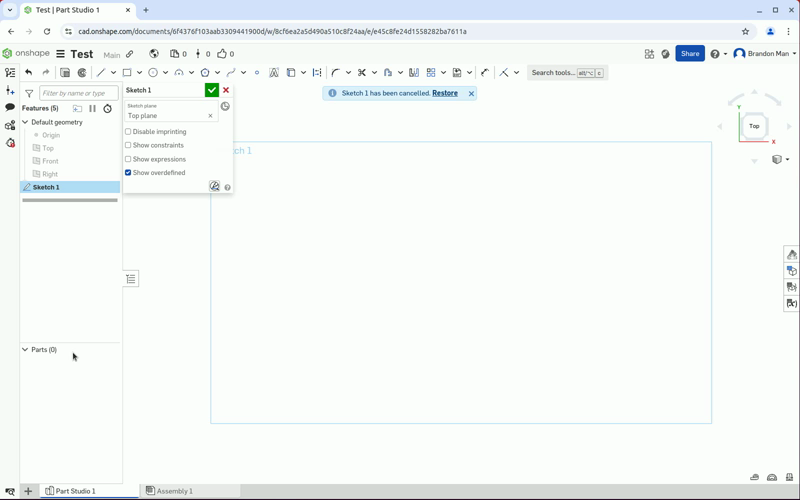
key(y)
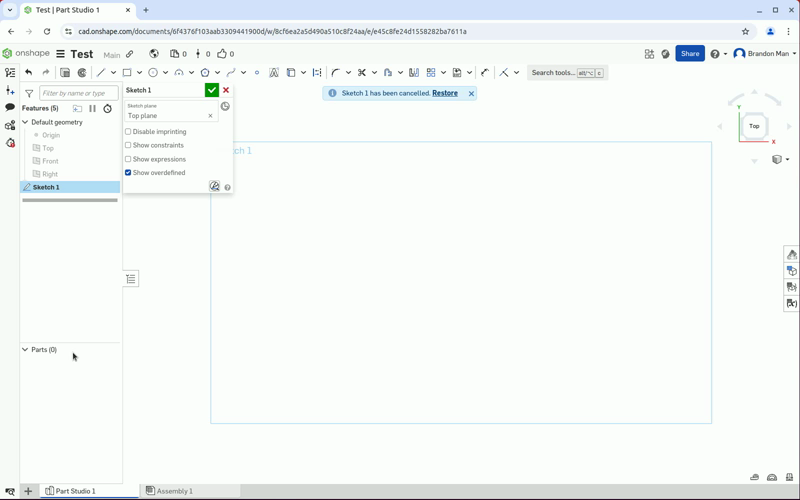
key(c)
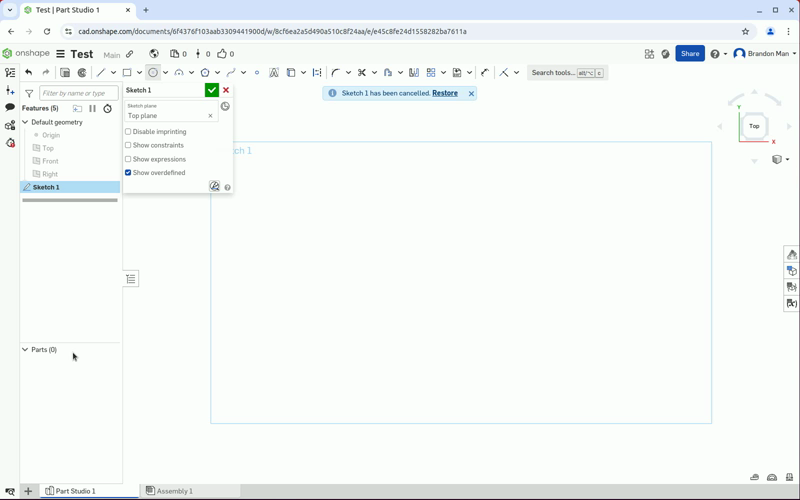
key_down(shift)
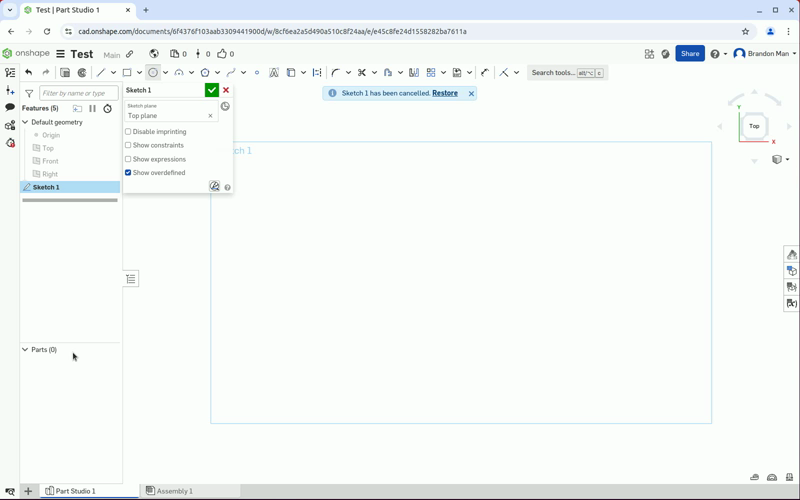
mouse_move(461, 282)
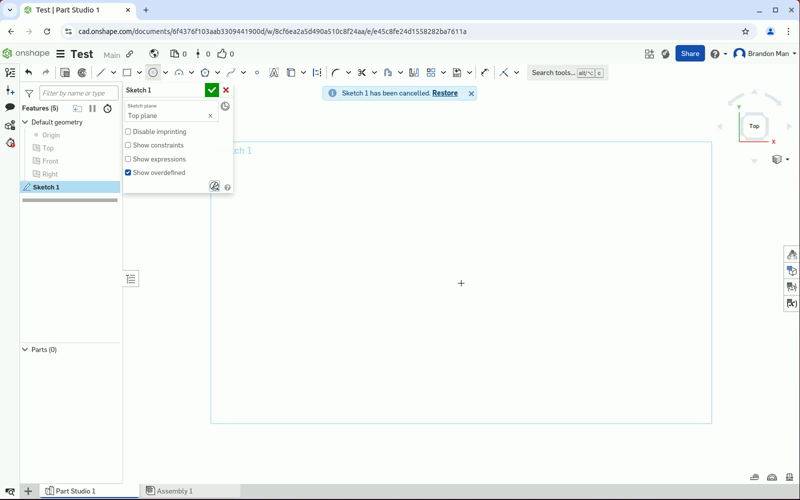
click(461, 282)
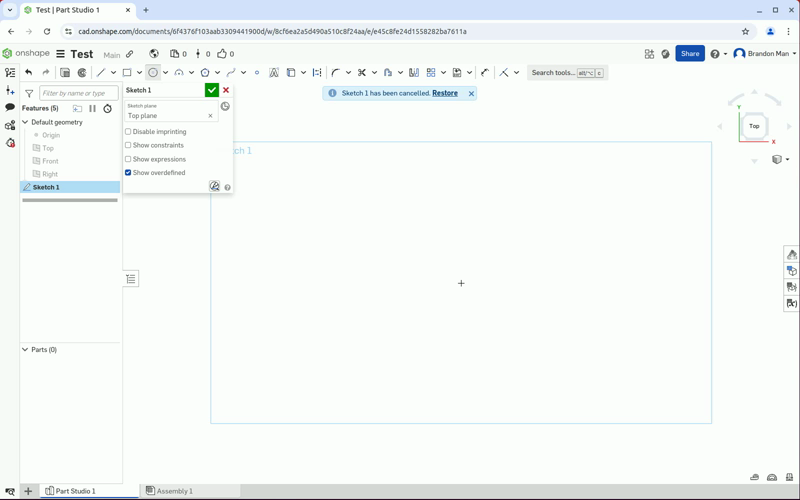
key_up(shift)
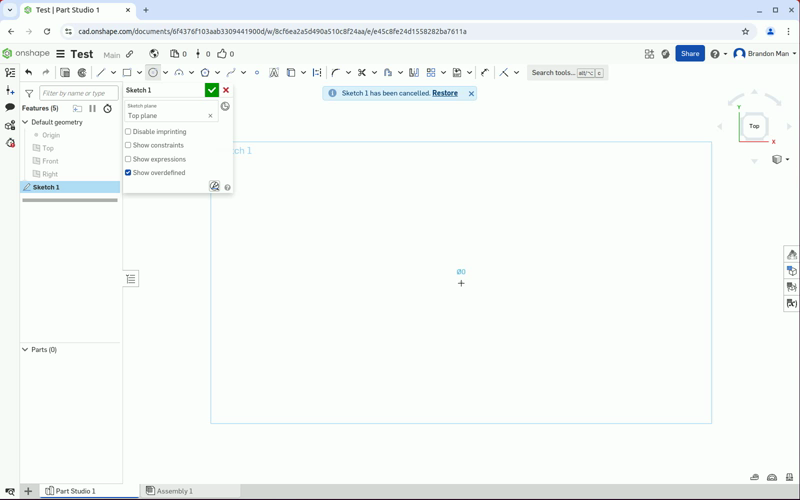
mouse_move(465, 282)
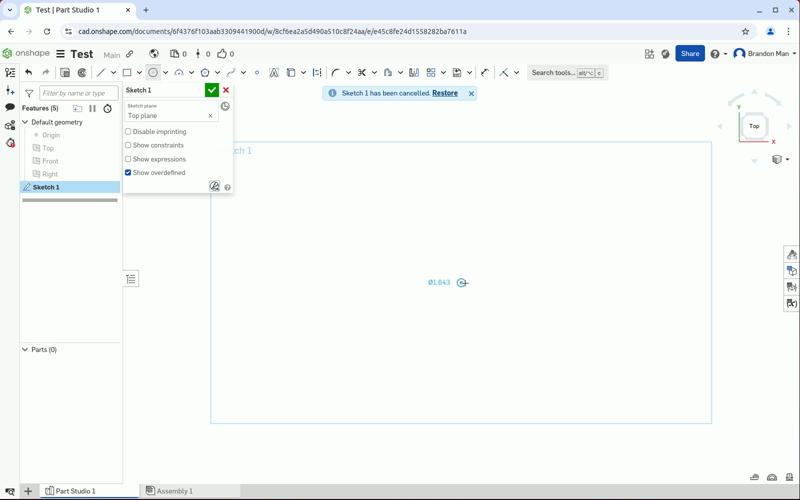
click(465, 282)
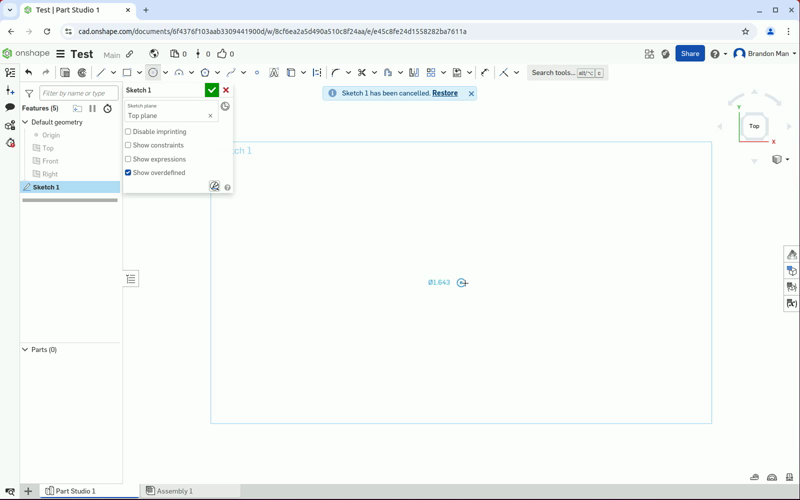
key(esc)
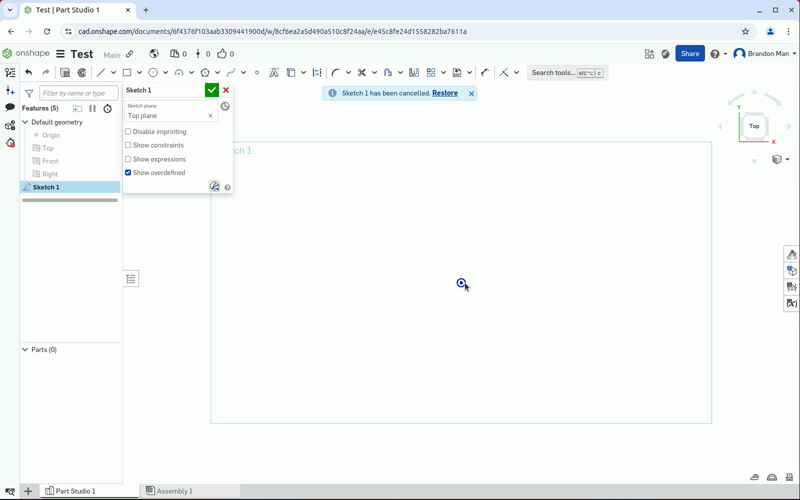
mouse_move(460, 279)
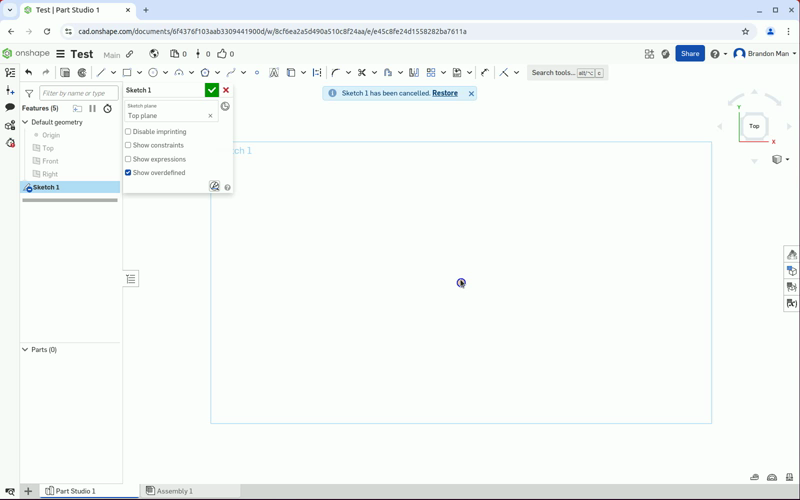
scroll(6)
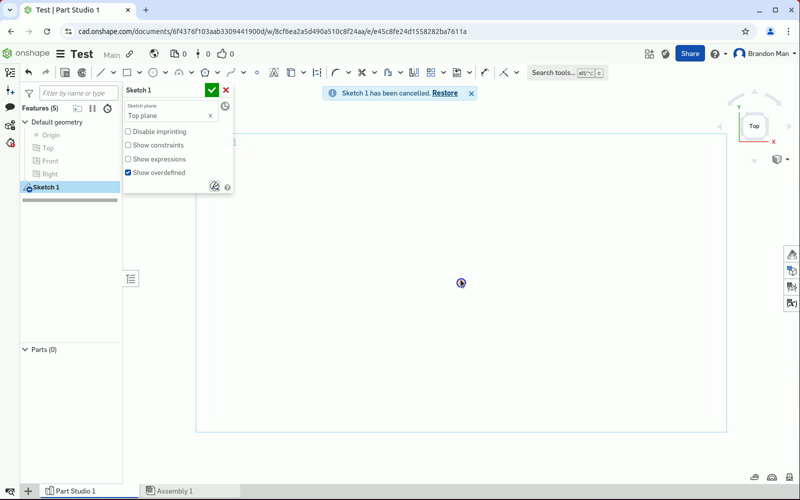
scroll(6)
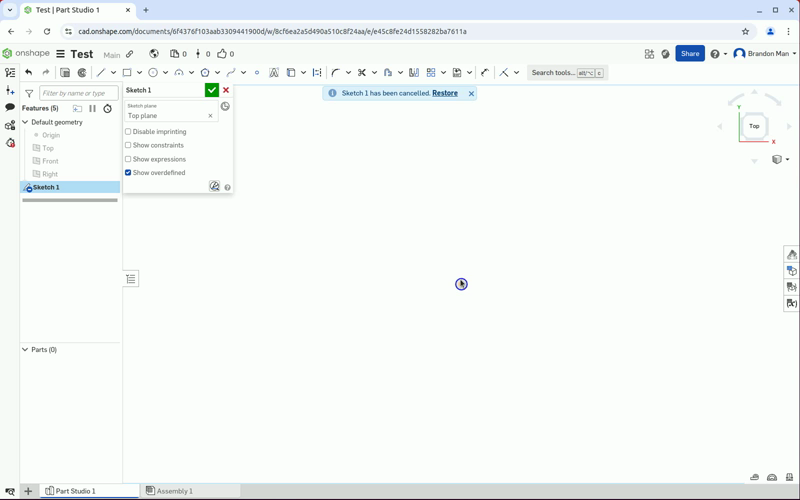
scroll(6)
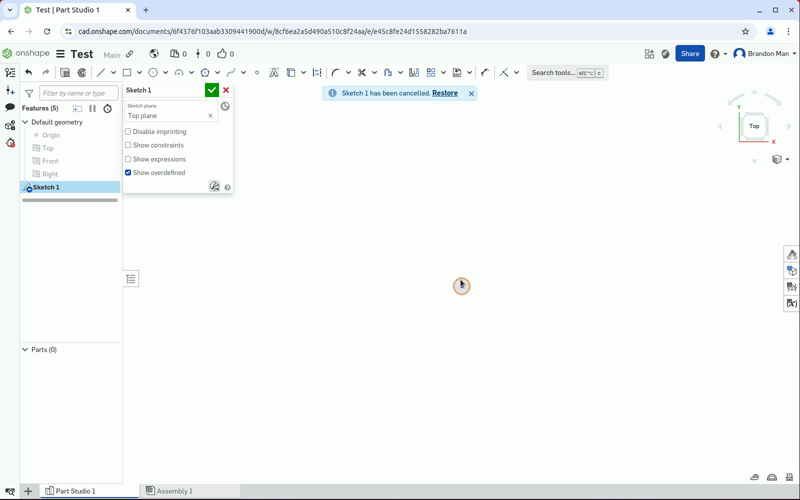
scroll(6)
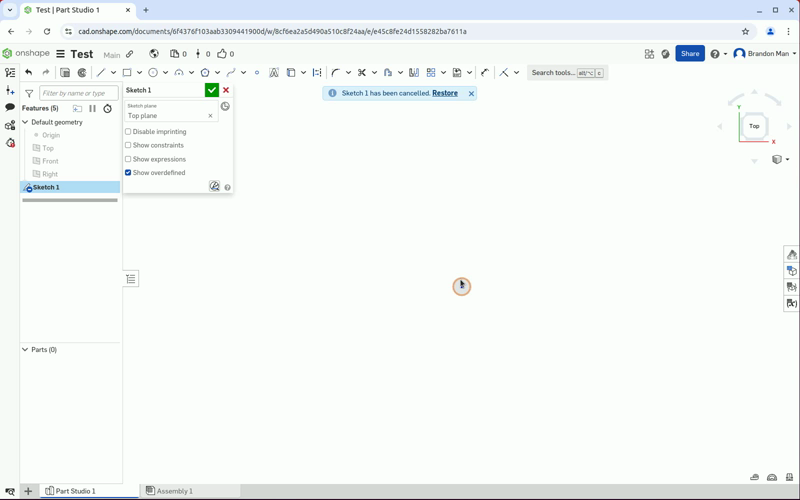
scroll(6)
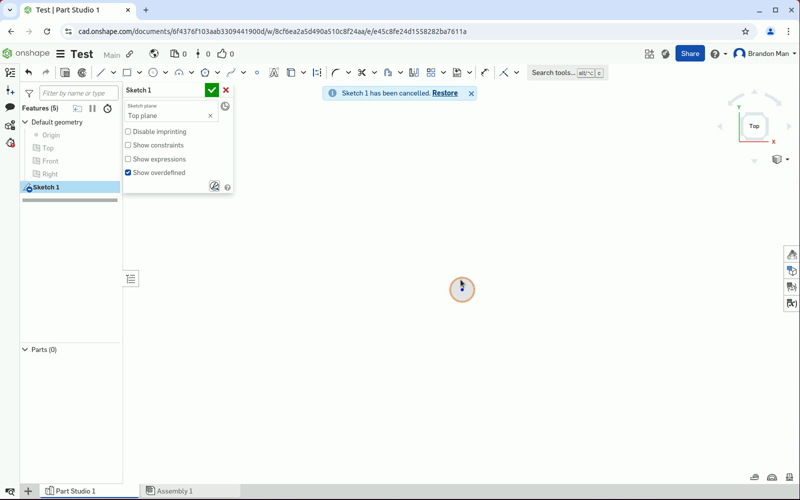
scroll(6)
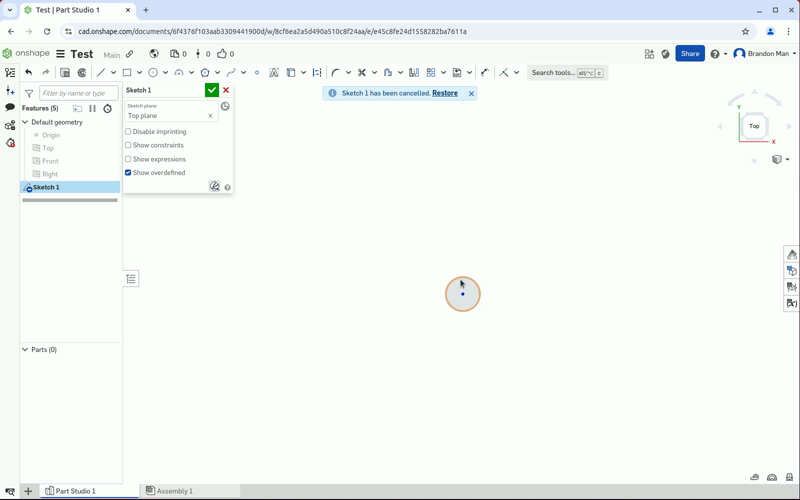
scroll(6)
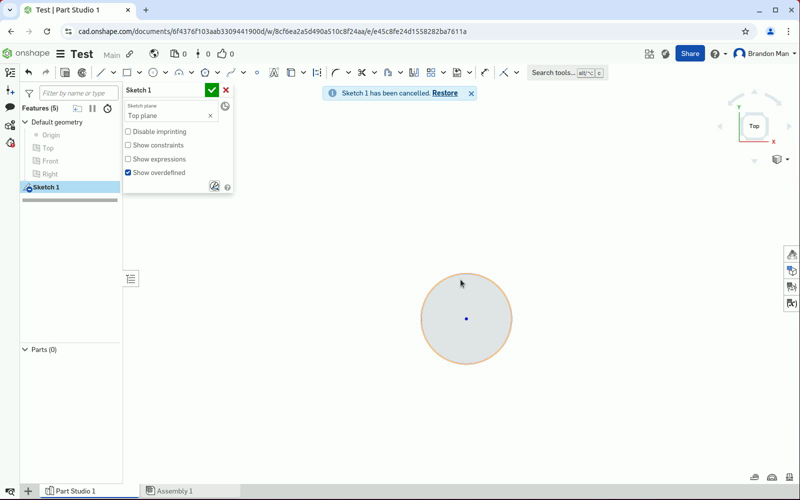
click(460, 279)
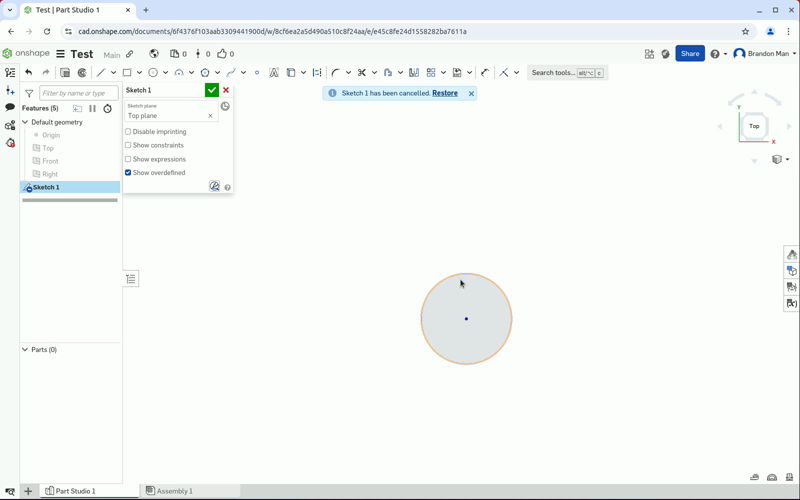
scroll(-6)
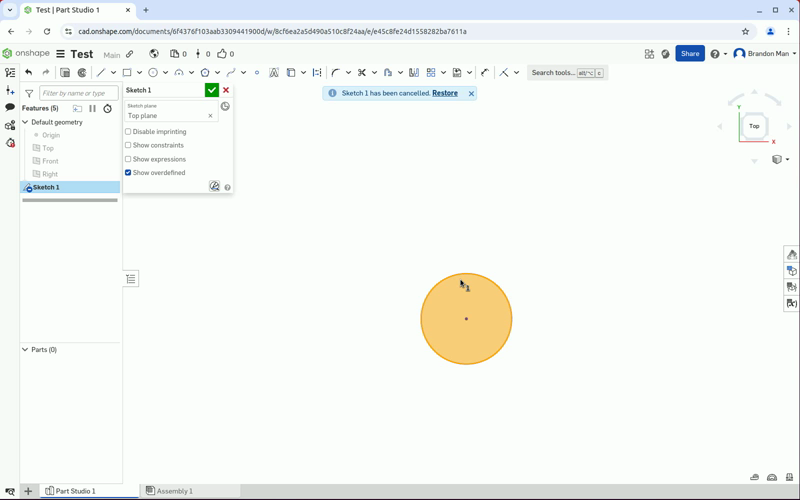
scroll(-6)
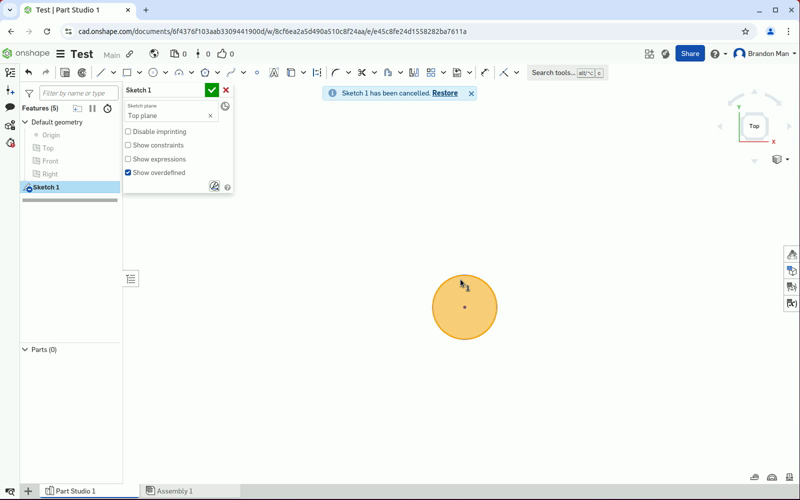
scroll(-6)
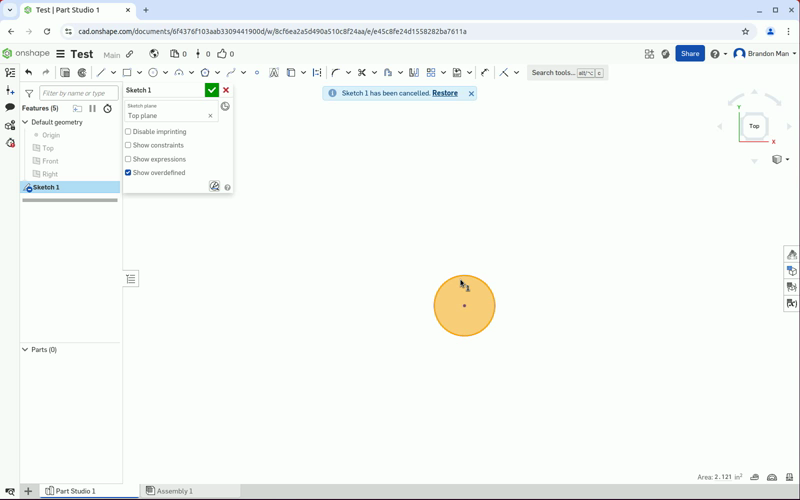
scroll(-6)
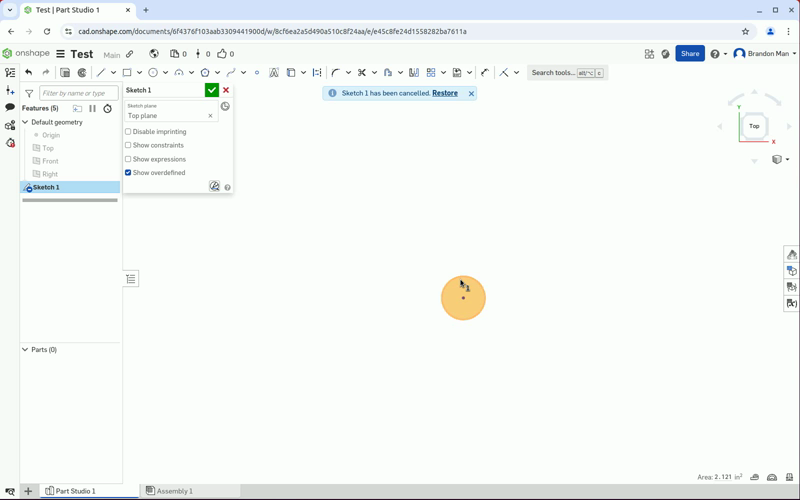
scroll(-6)
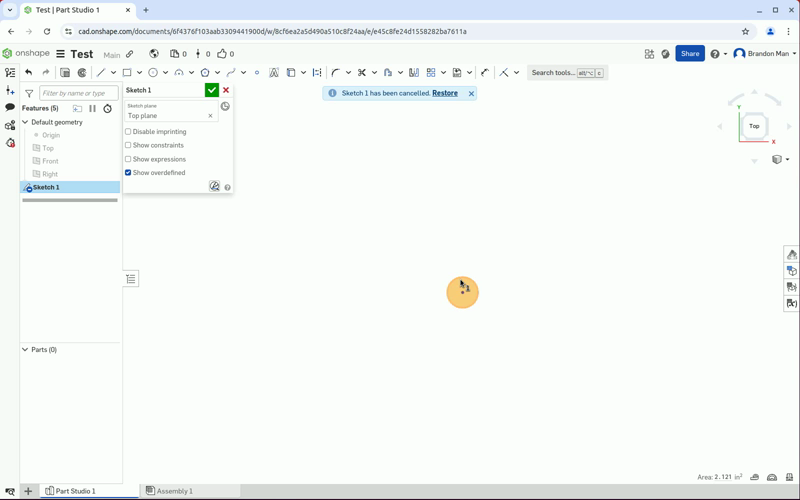
scroll(-6)
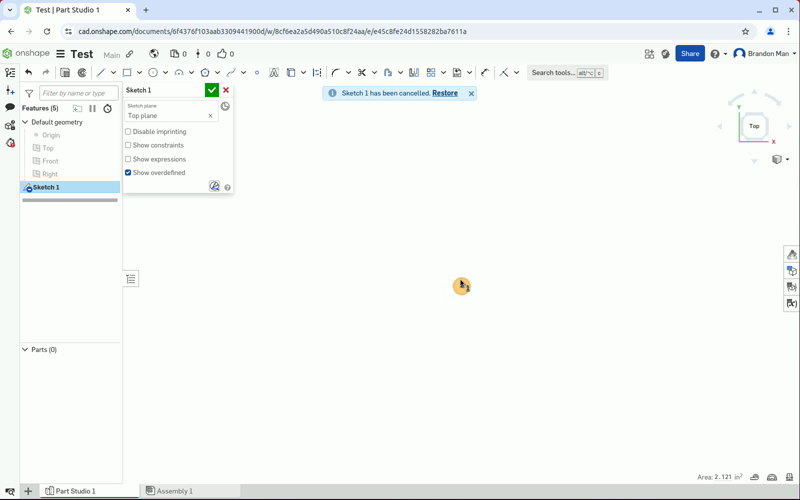
scroll(-6)
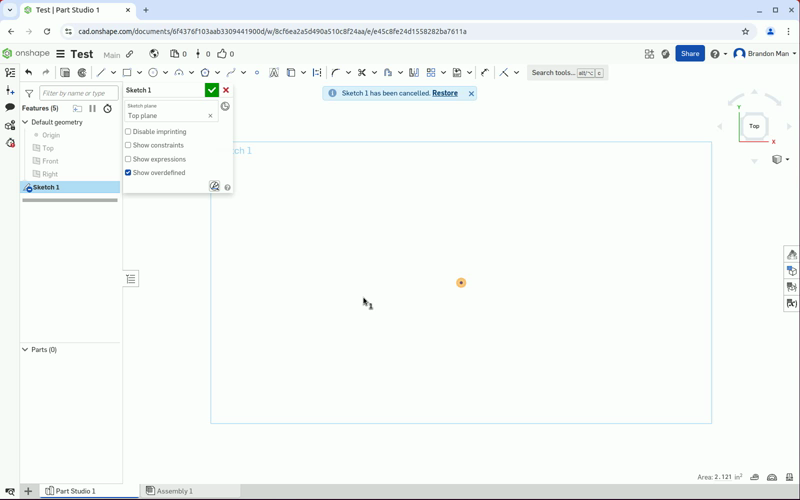
mouse_move(73, 352)
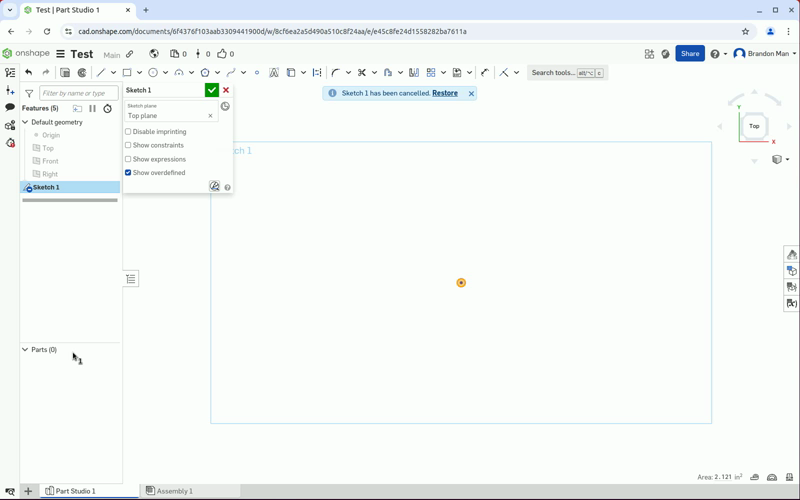
key(shift+y)
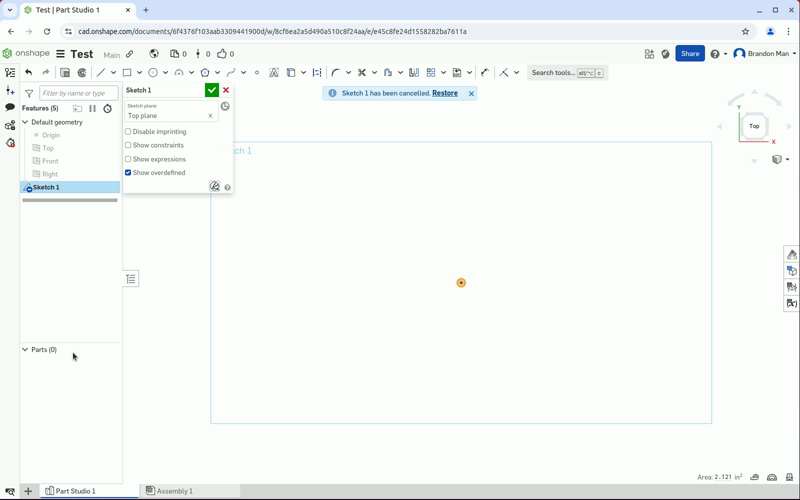
key(shift+e)
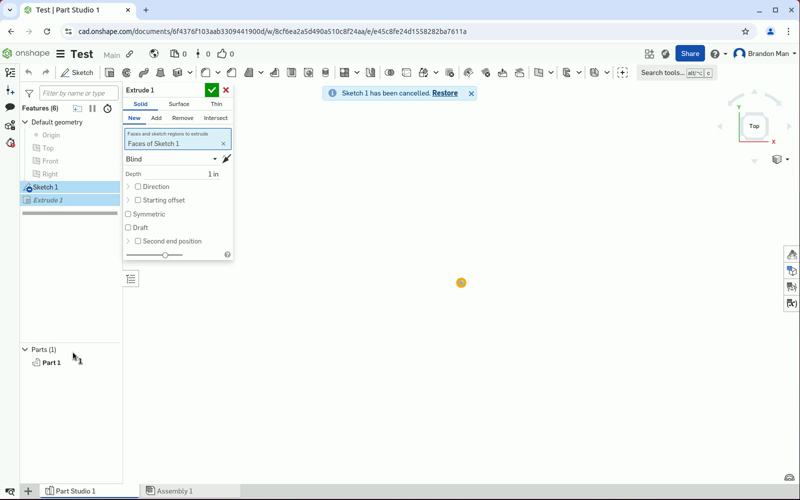
mouse_move(143, 106)
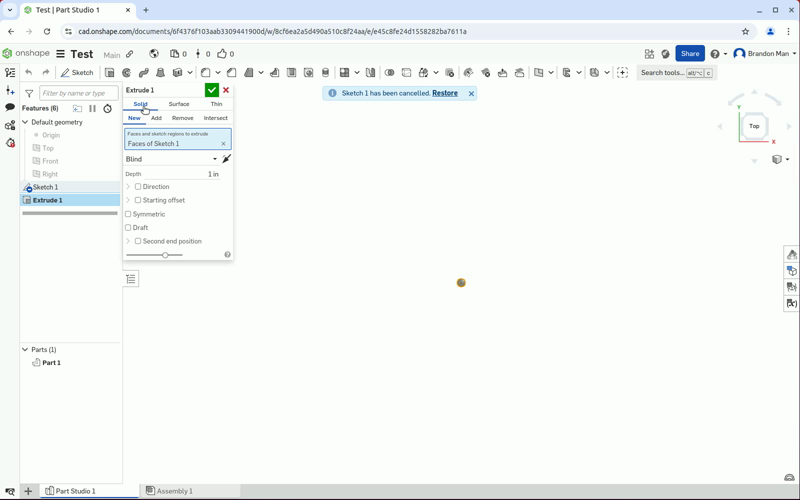
click(143, 106)
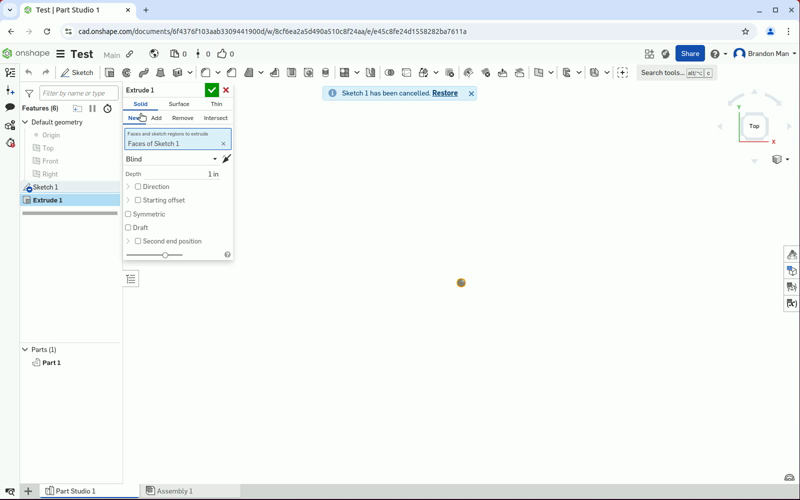
mouse_move(137, 120)
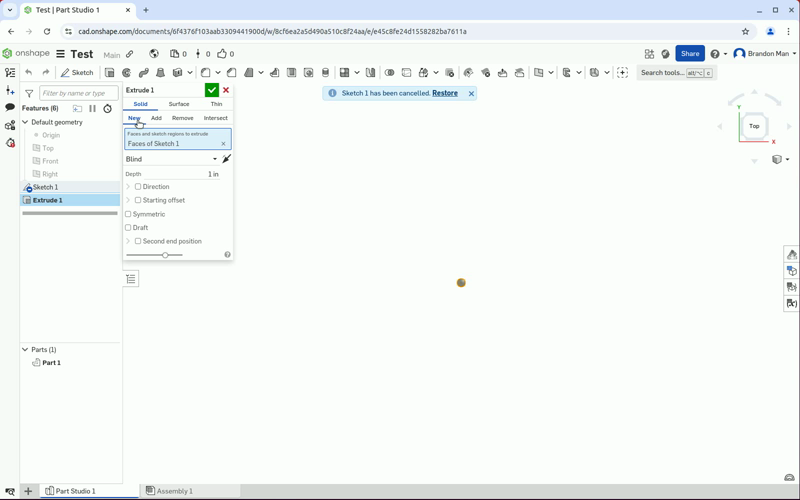
click(137, 120)
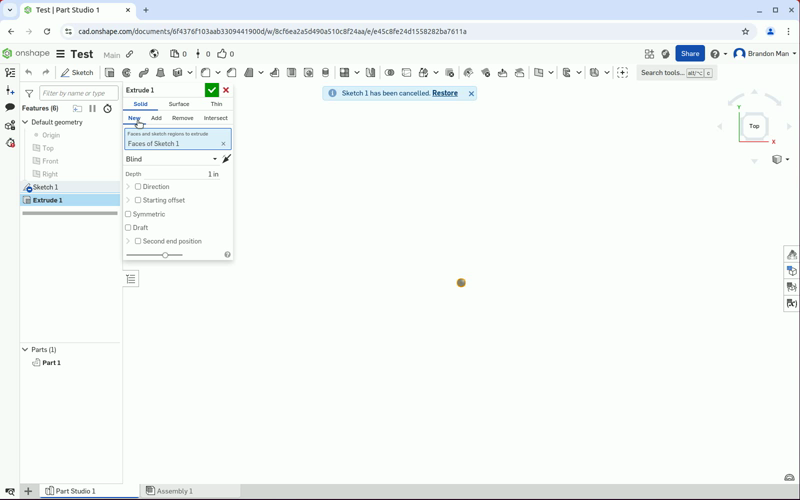
key(tab, 4)
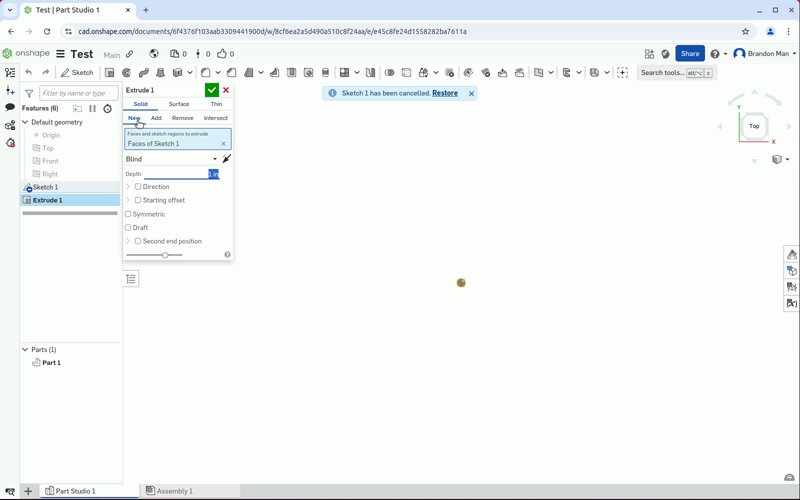
text(23.108)
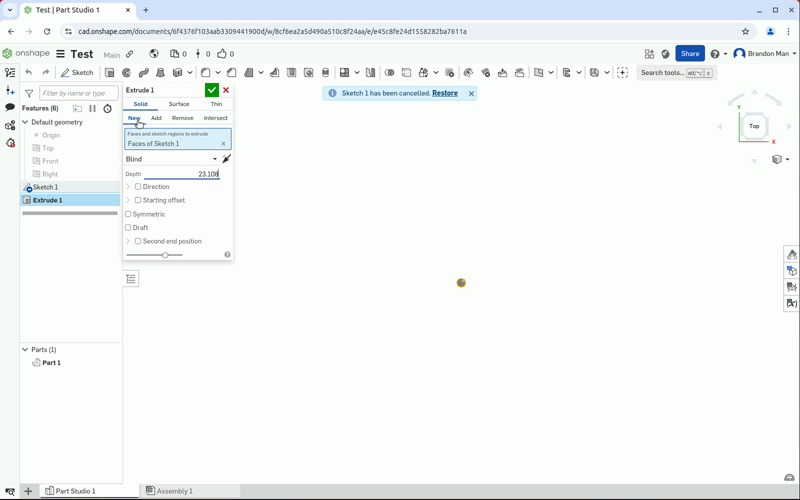
key(enter)
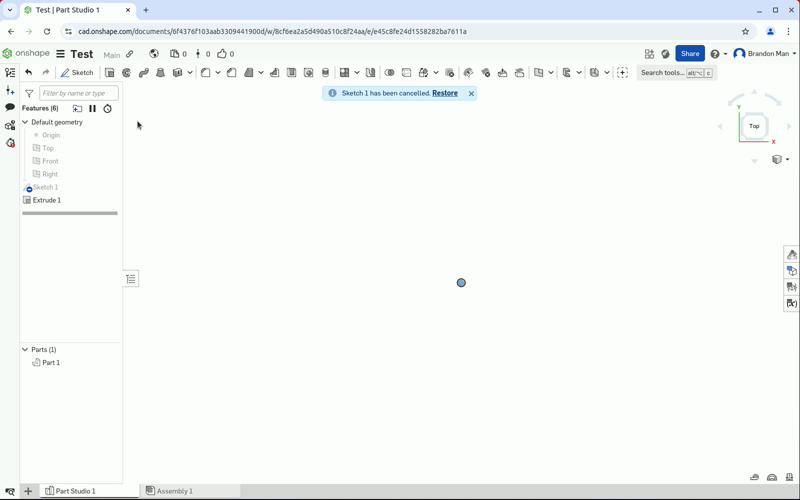
key(shift+h)
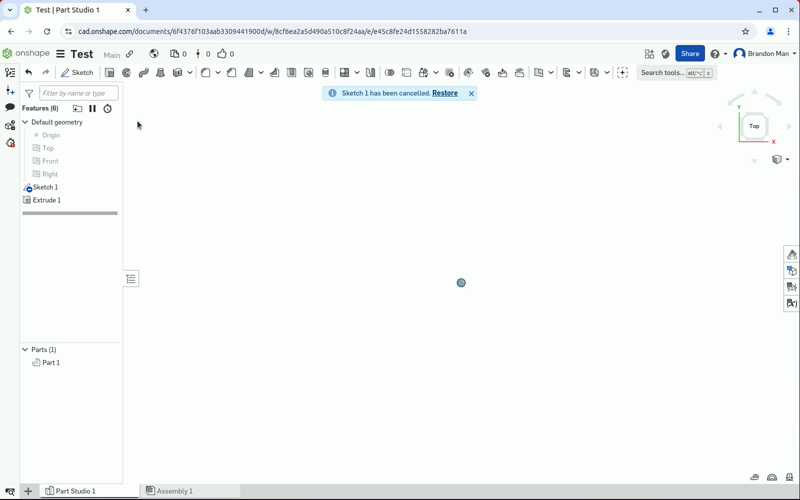
key(shift+h)
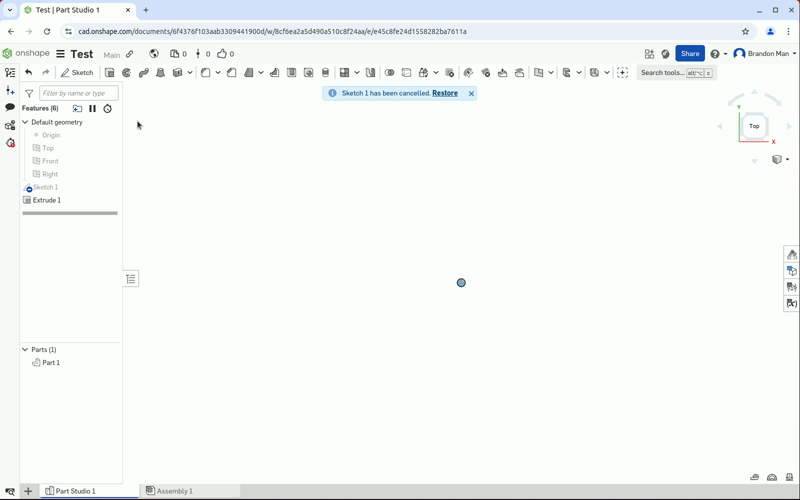
mouse_move(73, 189)
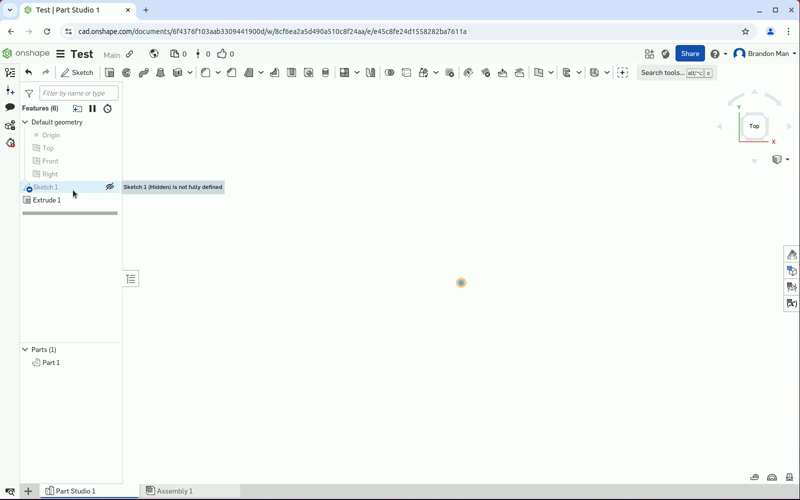
click(73, 189)
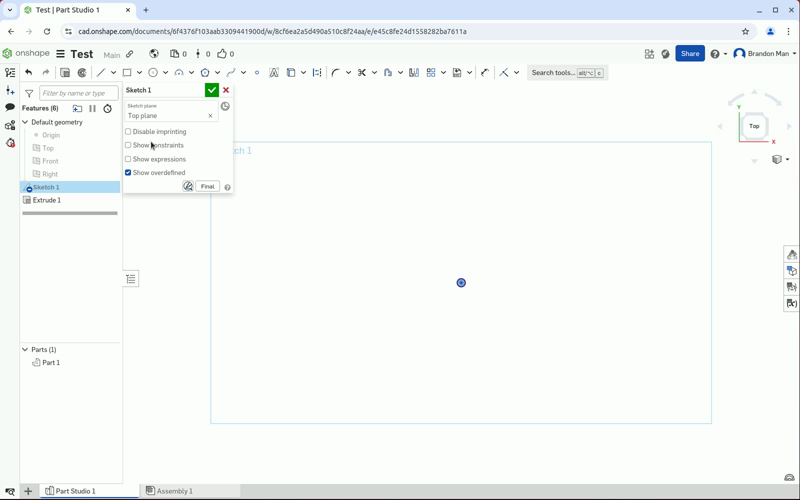
mouse_move(229, 92)
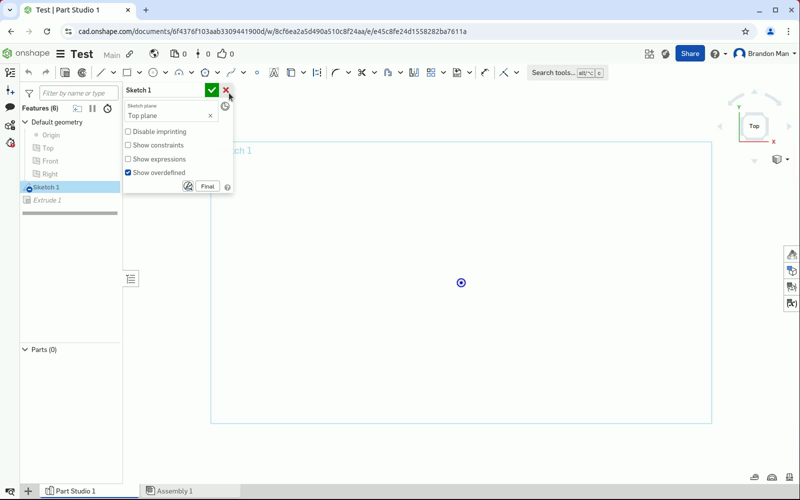
click(229, 92)
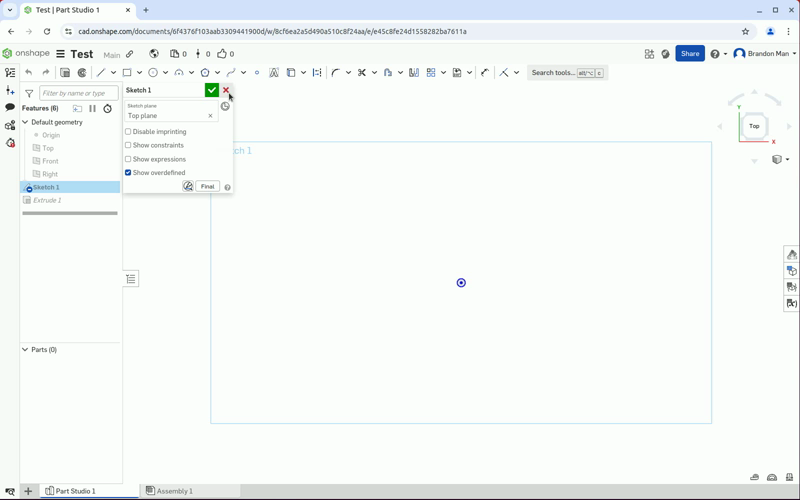
key(shift+s)
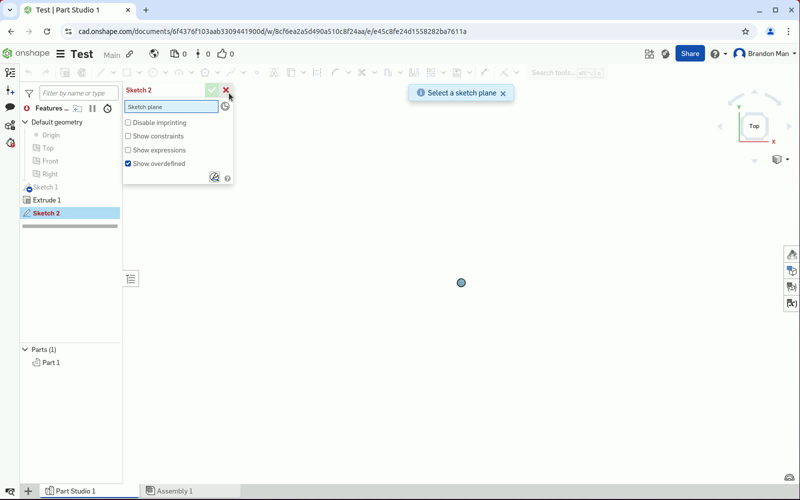
mouse_move(73, 150)
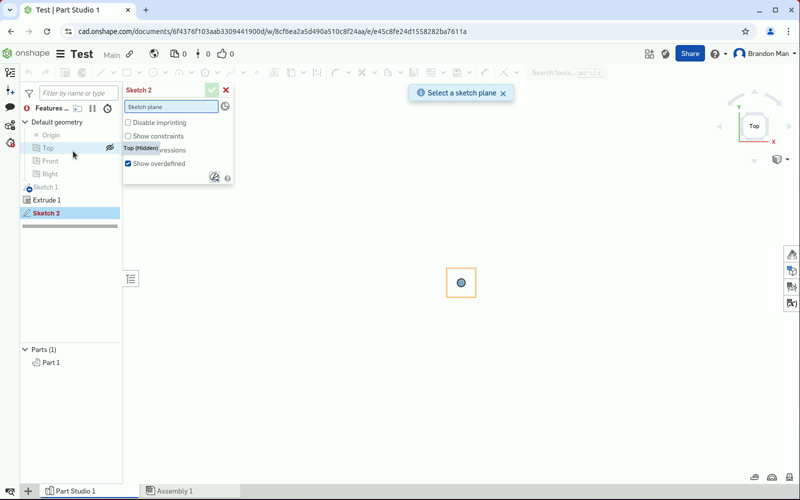
click(73, 150)
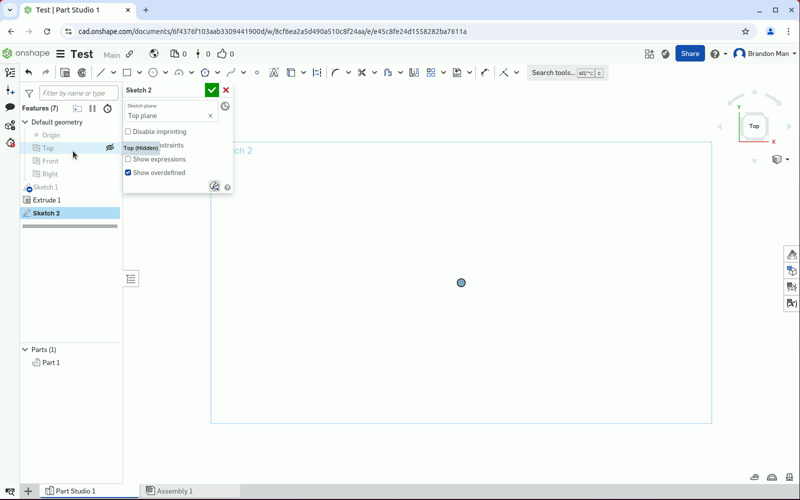
mouse_move(73, 352)
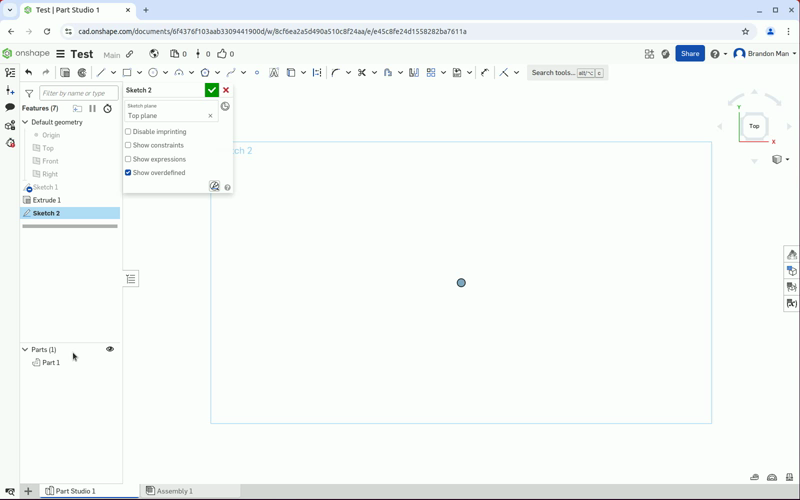
key(y)
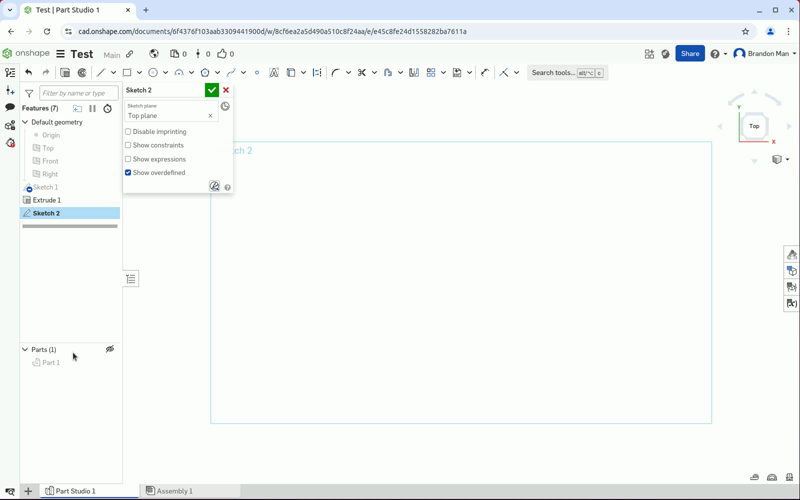
key(c)
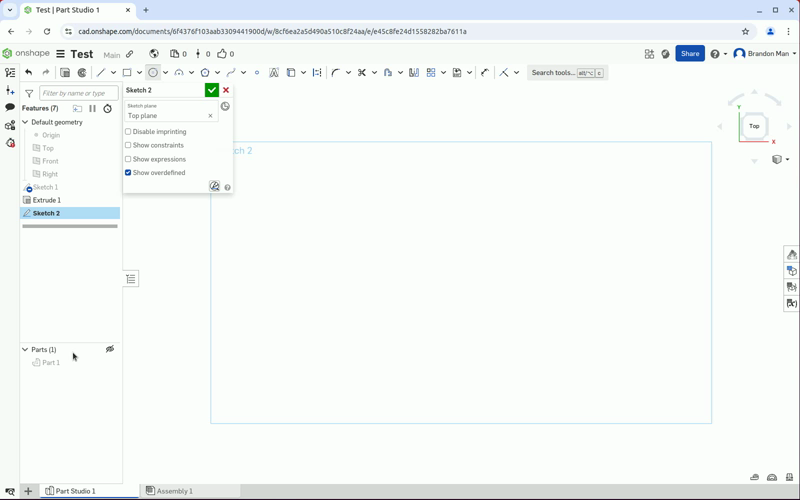
key_down(shift)
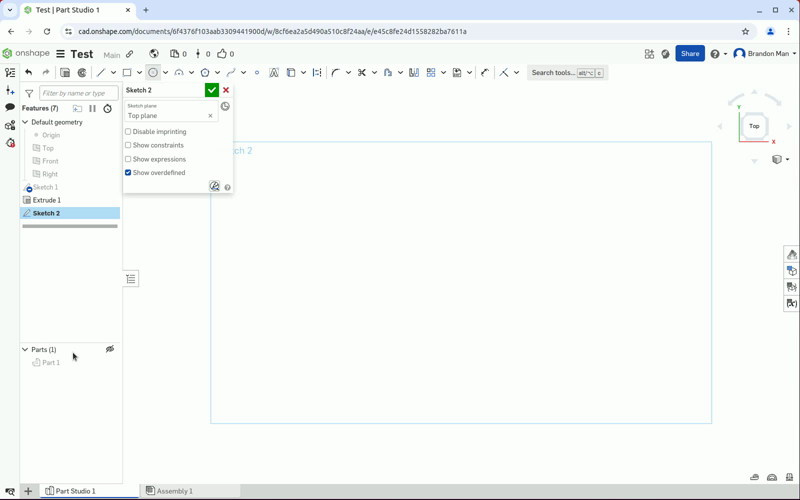
mouse_move(460, 282)
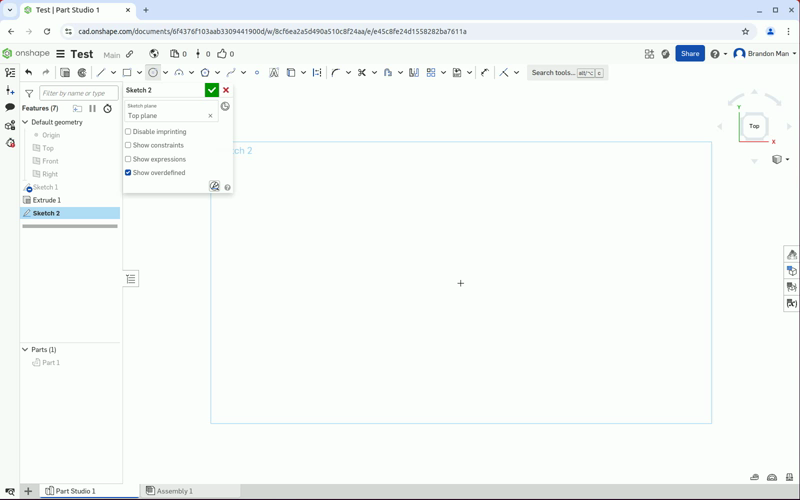
click(460, 282)
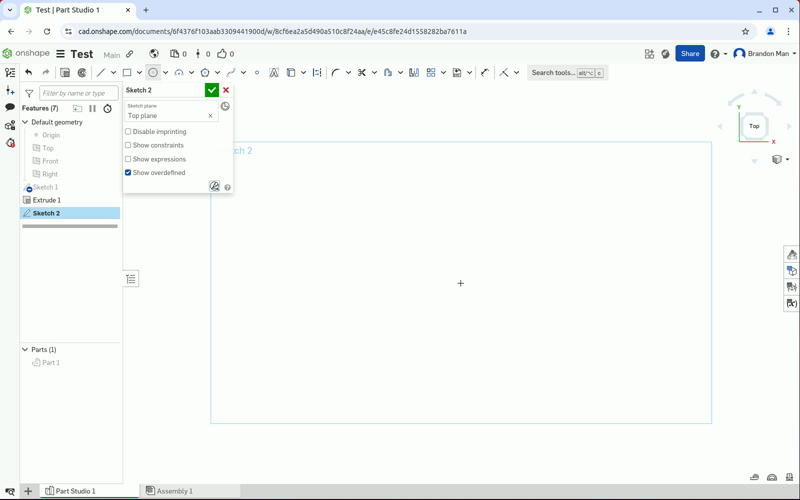
key_up(shift)
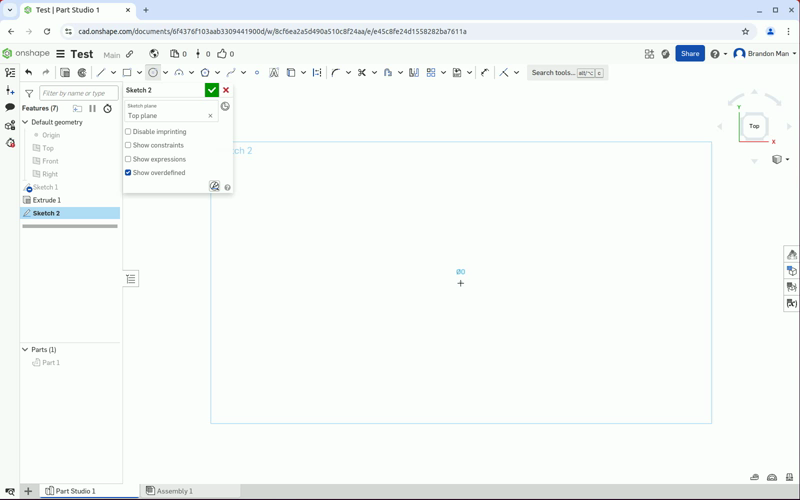
mouse_move(465, 282)
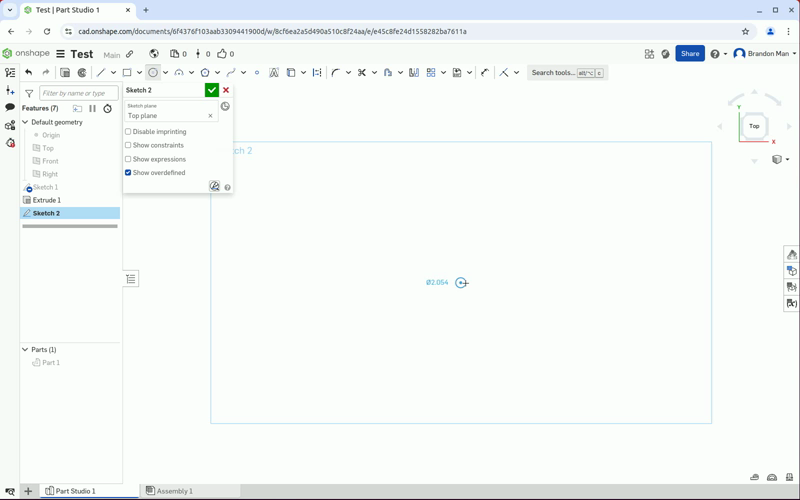
click(465, 282)
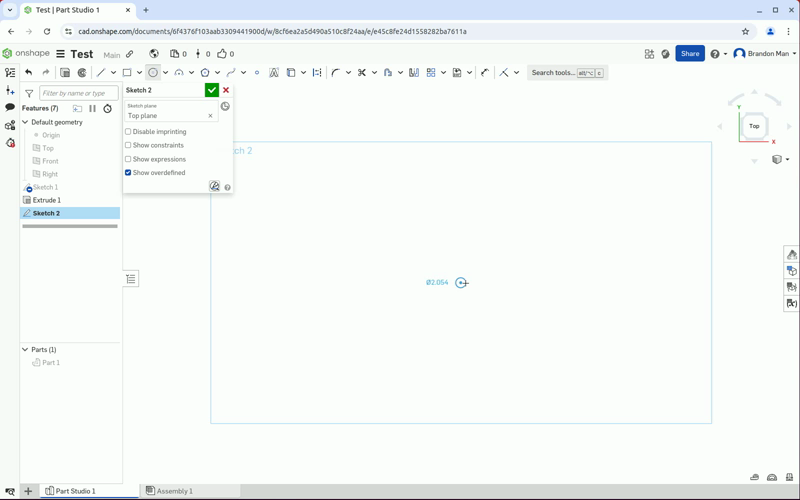
key(esc)
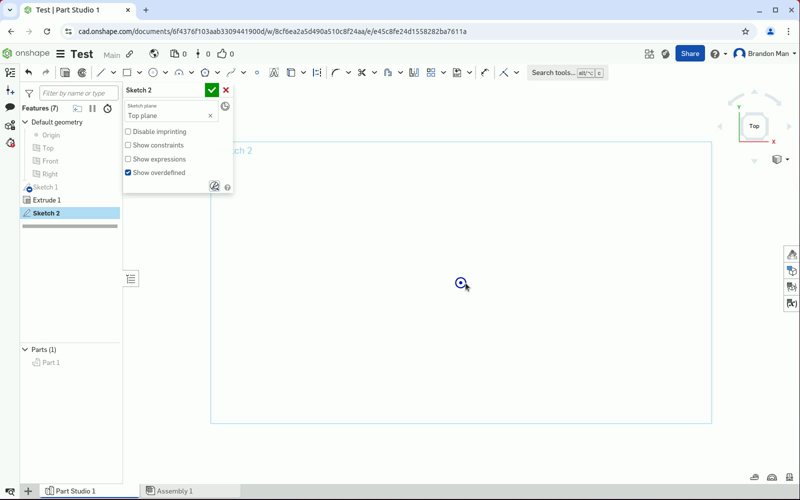
mouse_move(459, 280)
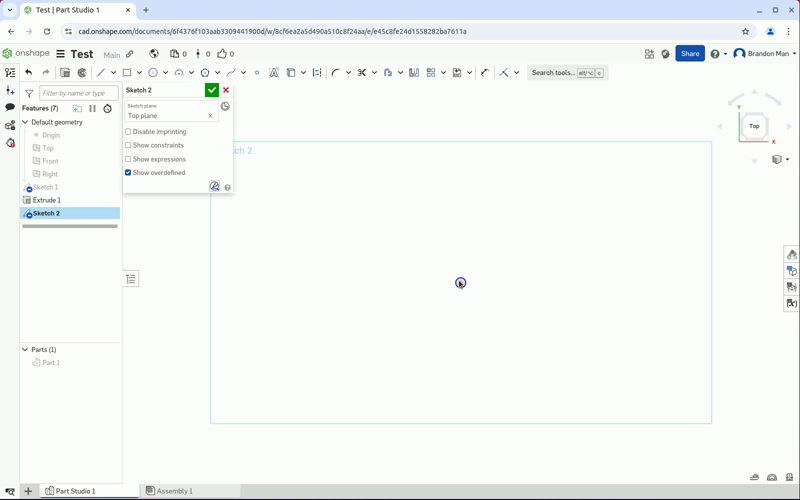
scroll(6)
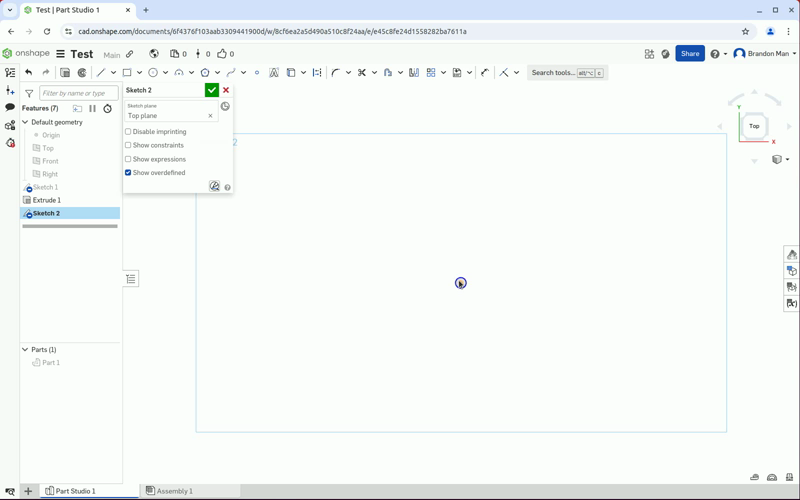
scroll(6)
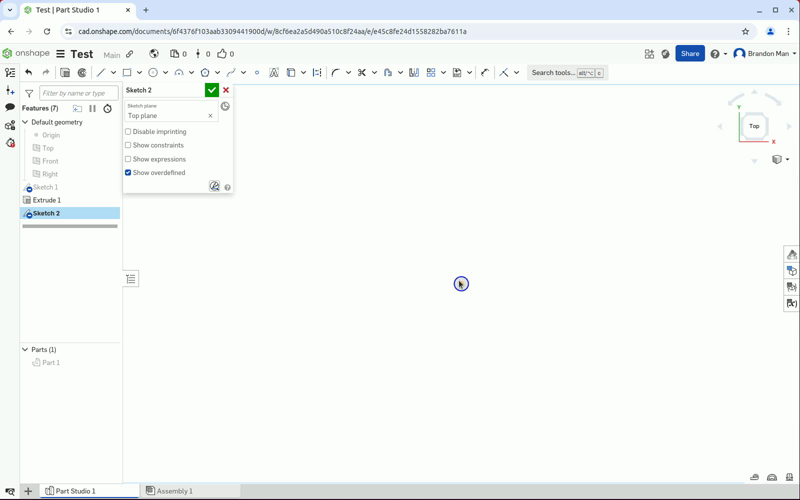
scroll(6)
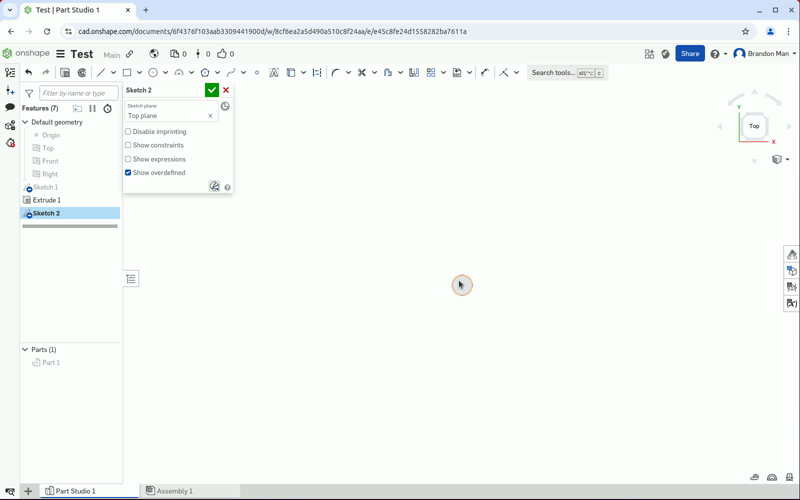
scroll(6)
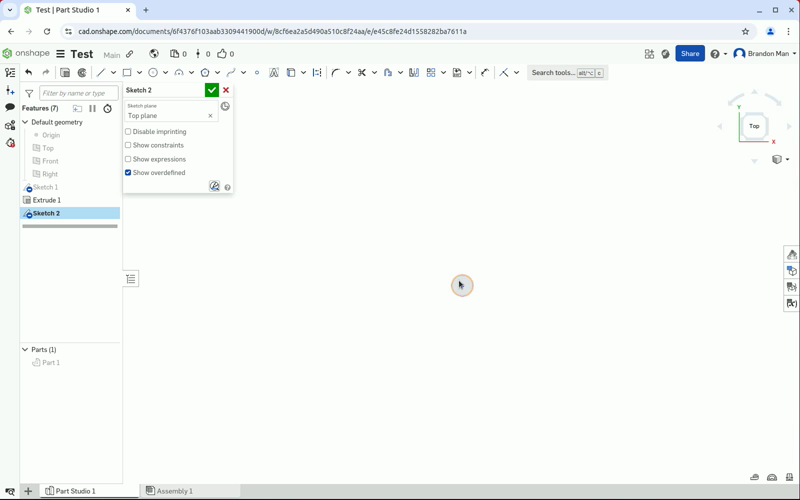
scroll(6)
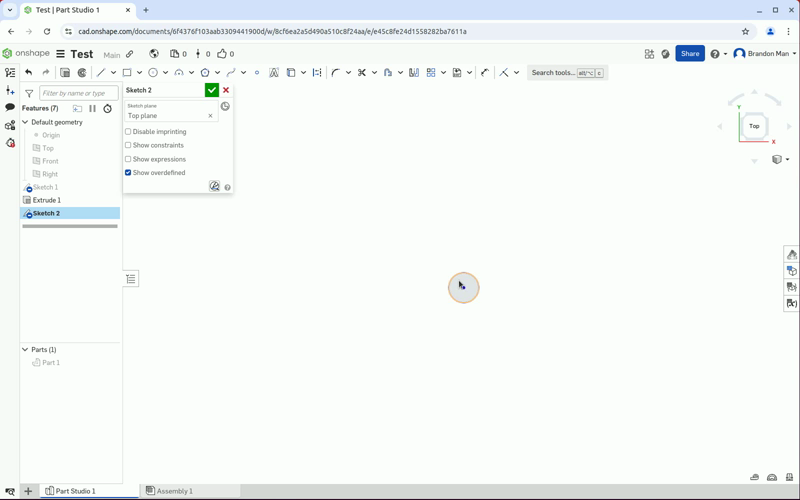
scroll(6)
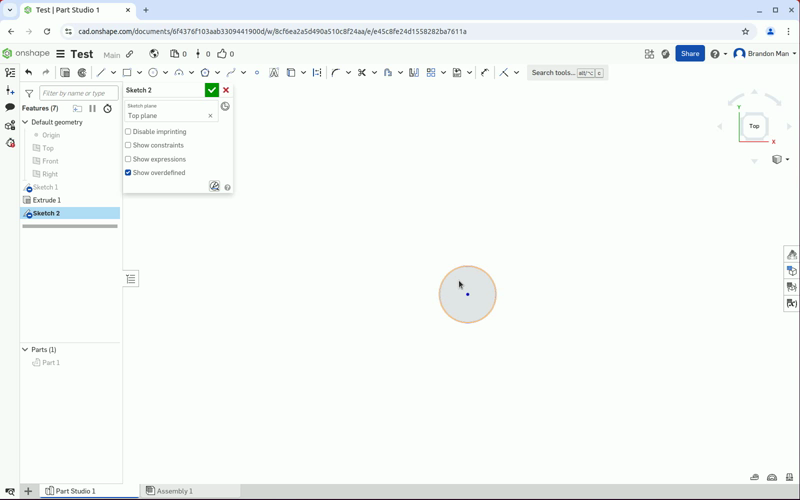
scroll(6)
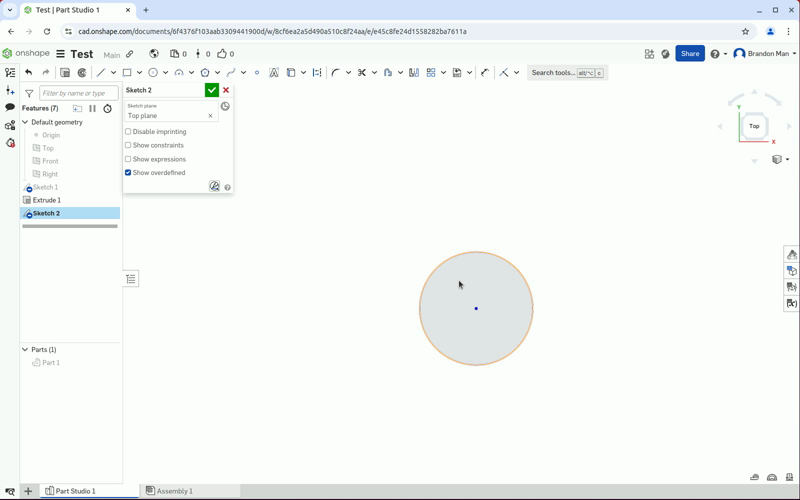
click(459, 280)
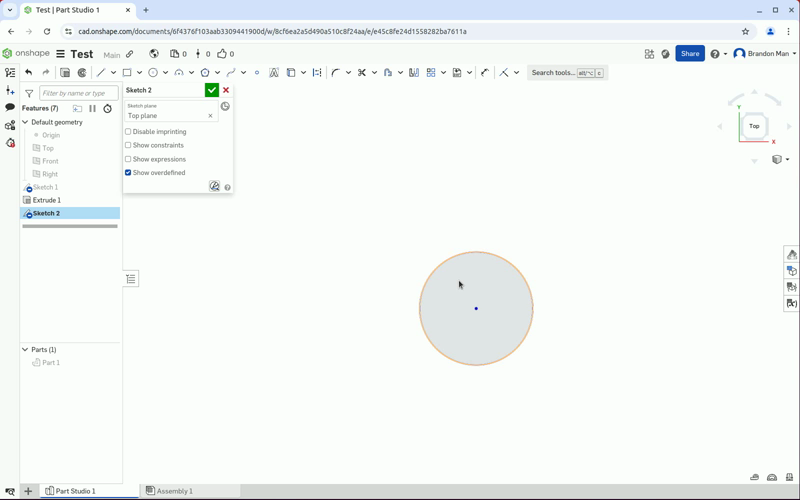
scroll(-6)
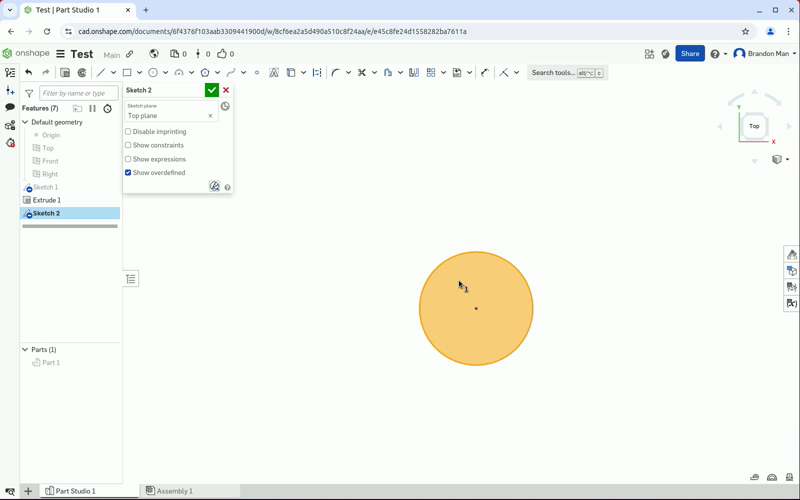
scroll(-6)
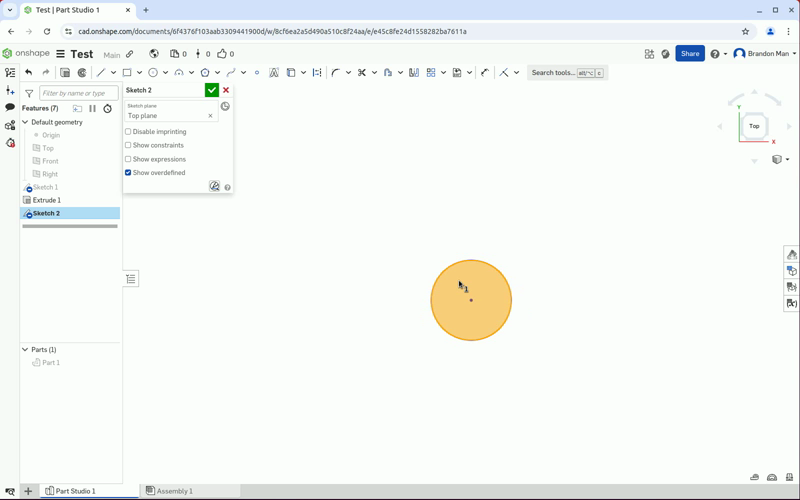
scroll(-6)
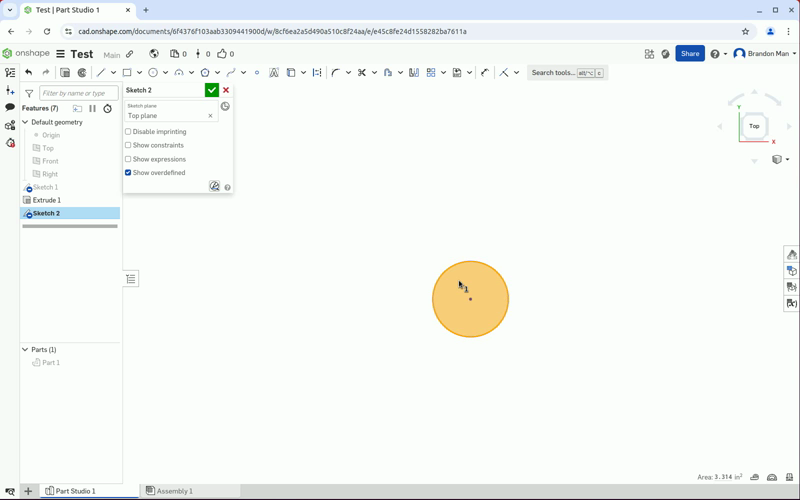
scroll(-6)
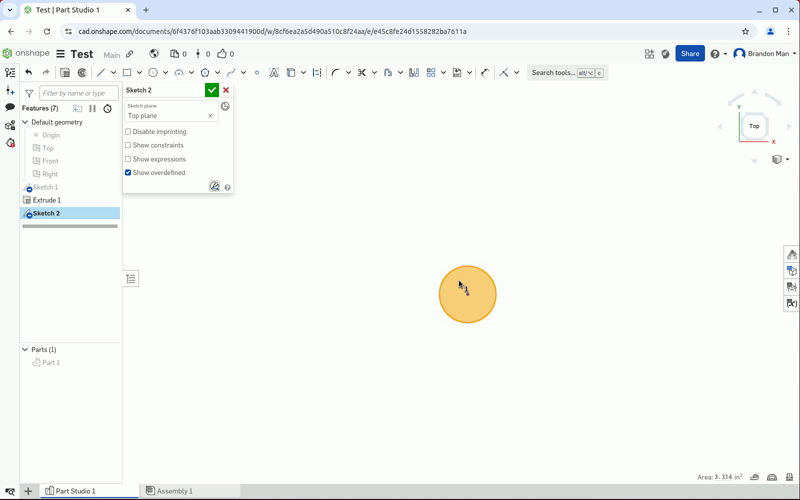
scroll(-6)
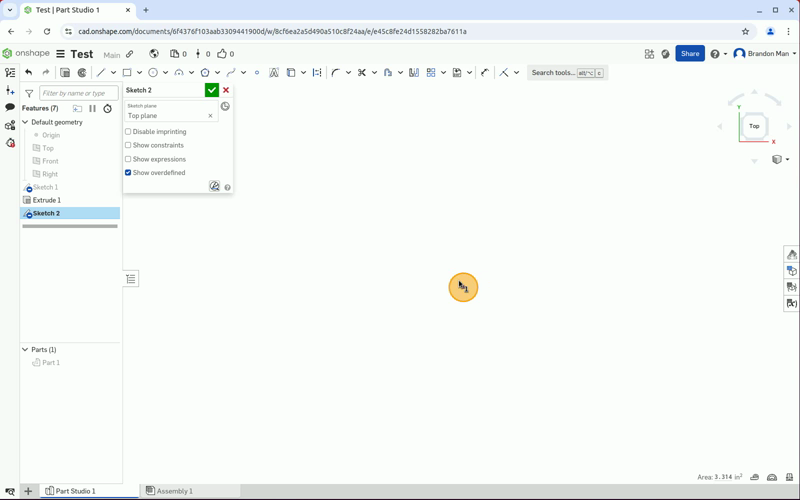
scroll(-6)
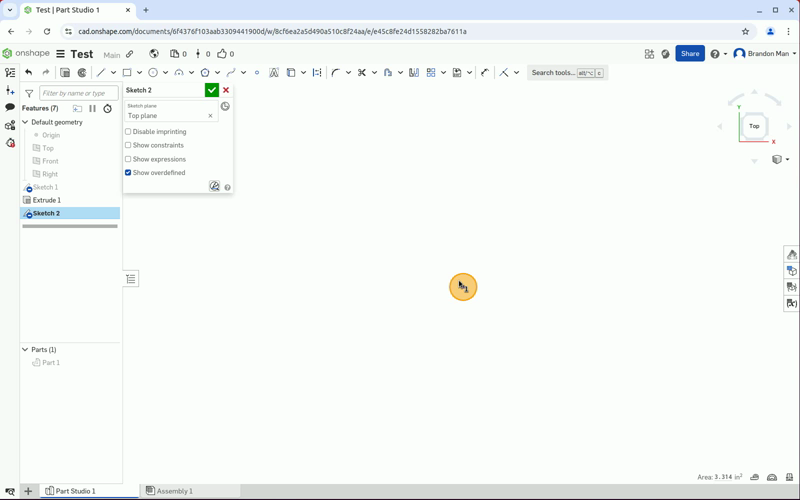
scroll(-6)
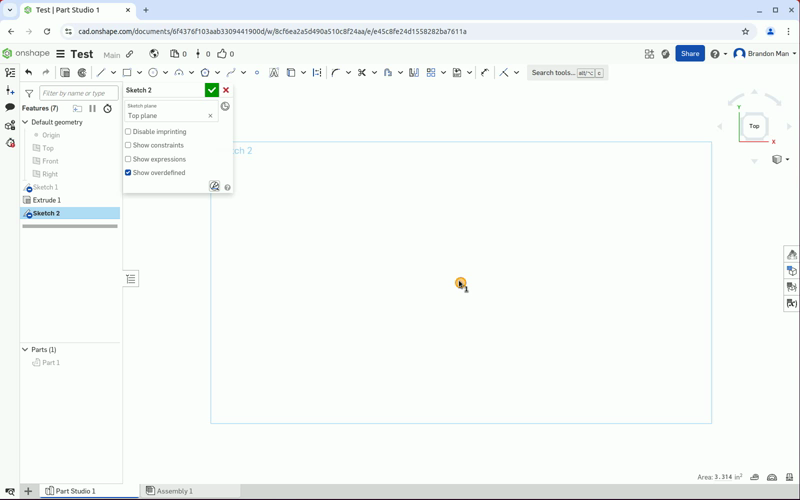
mouse_move(73, 352)
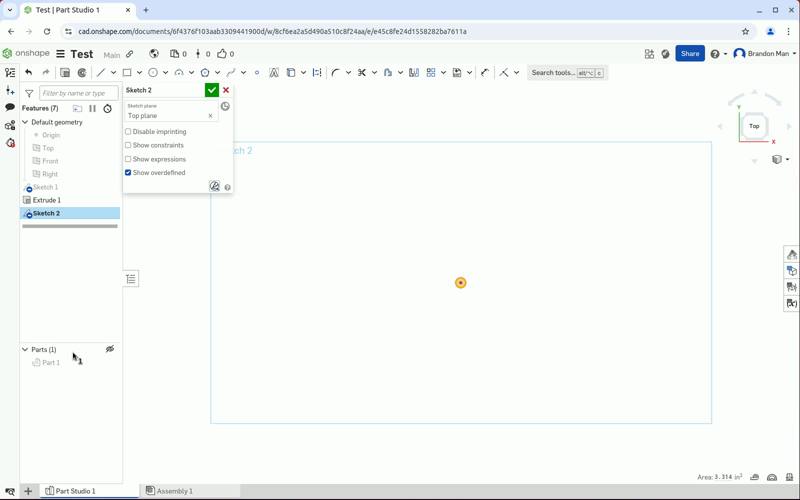
key(shift+y)
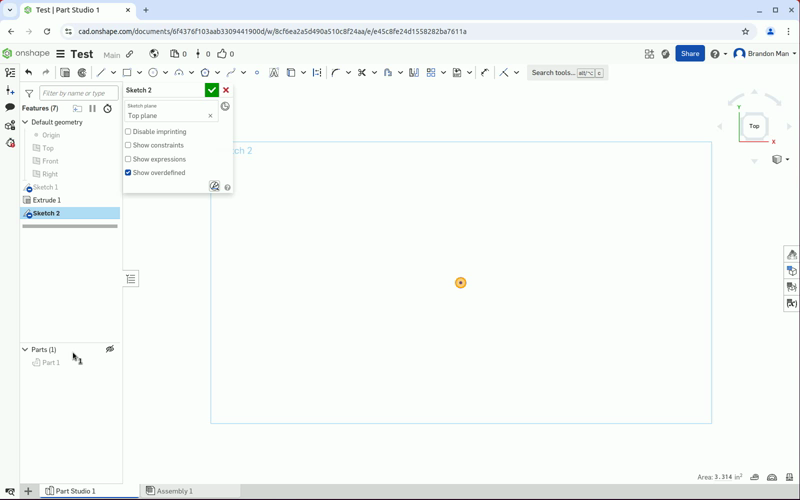
key(shift+e)
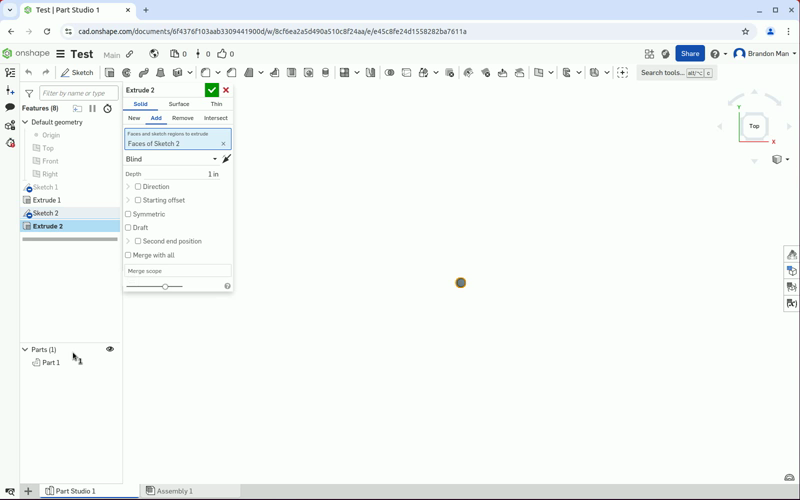
mouse_move(143, 106)
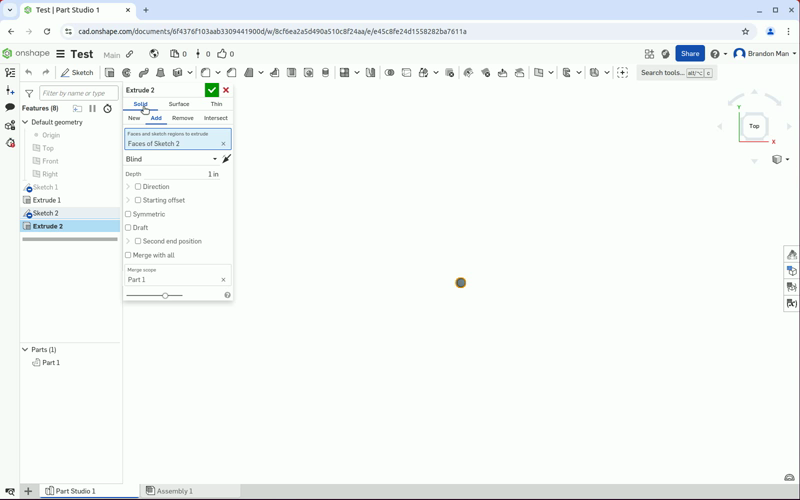
click(143, 106)
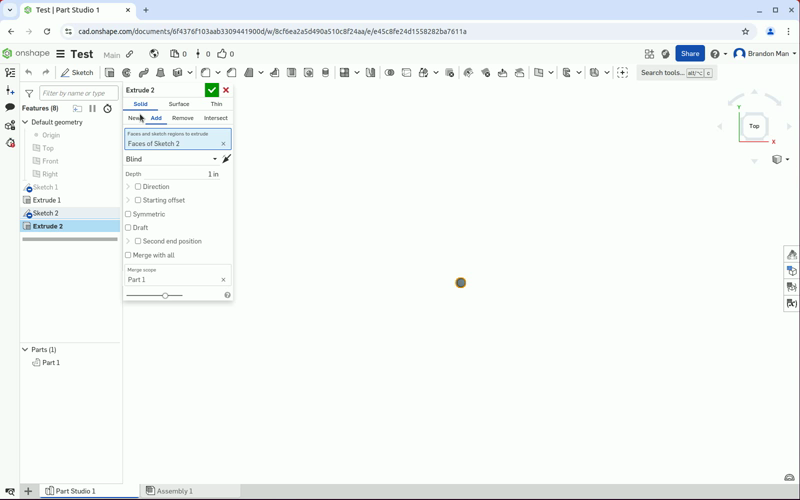
mouse_move(137, 120)
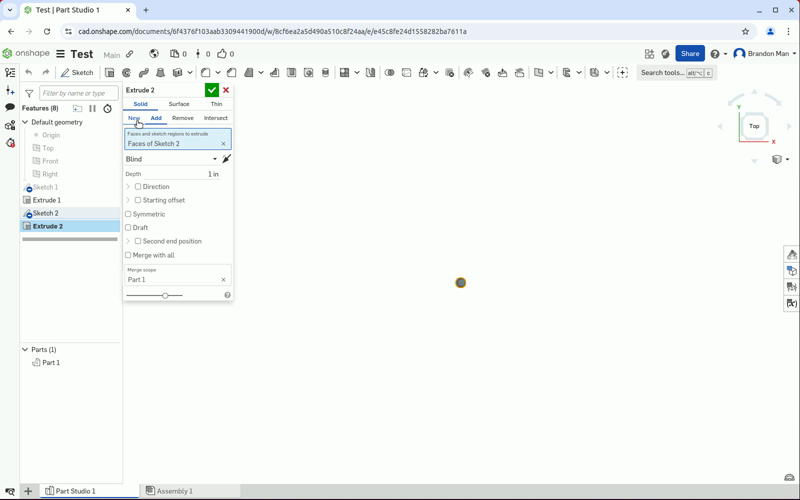
click(137, 120)
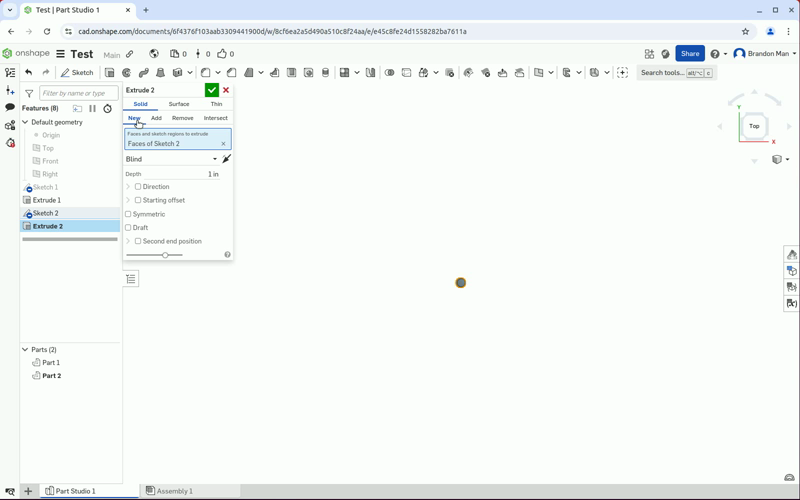
key(tab, 4)
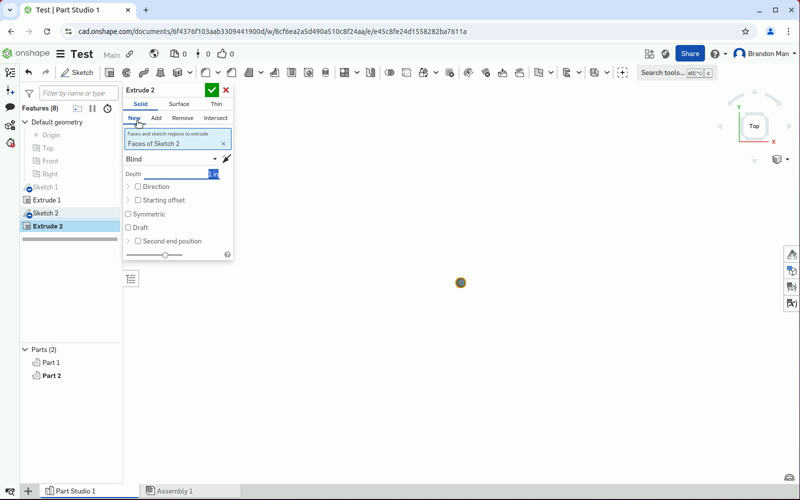
text(-0.241)
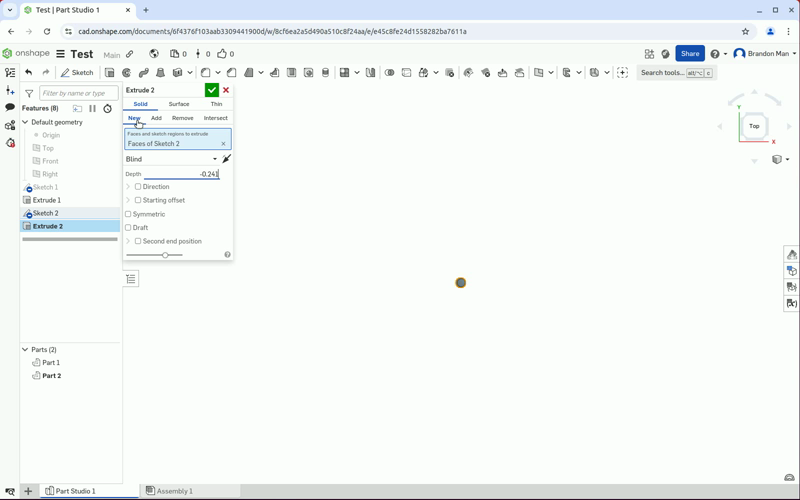
key(enter)
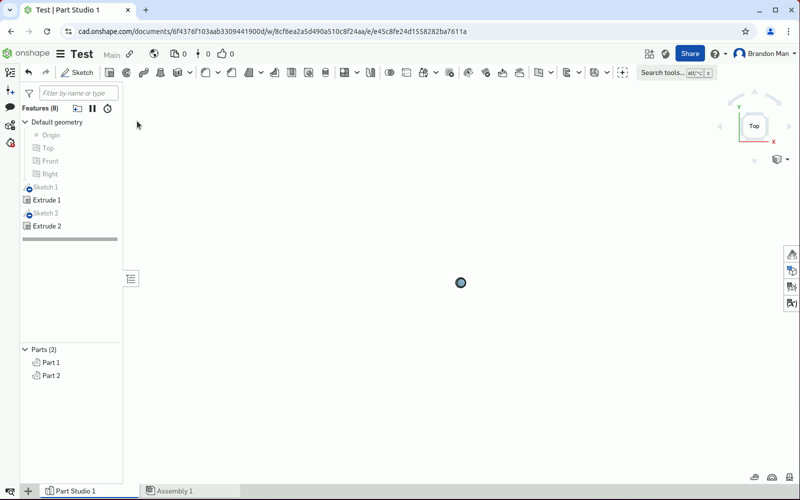
key(shift+h)
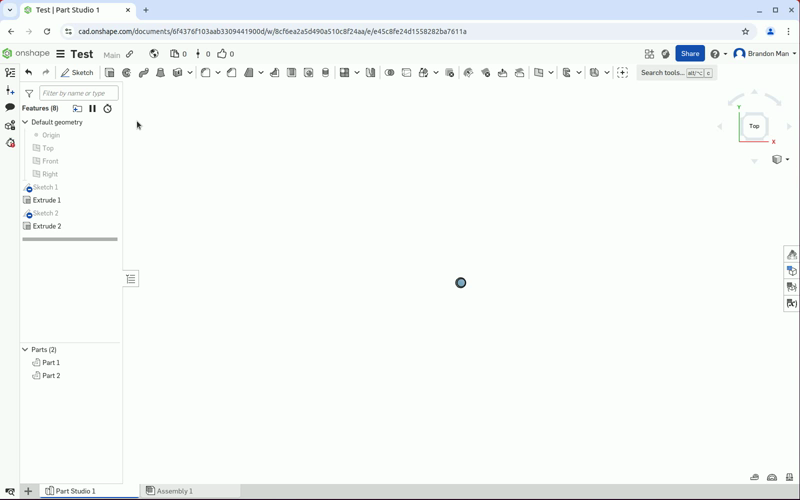
key(shift+h)
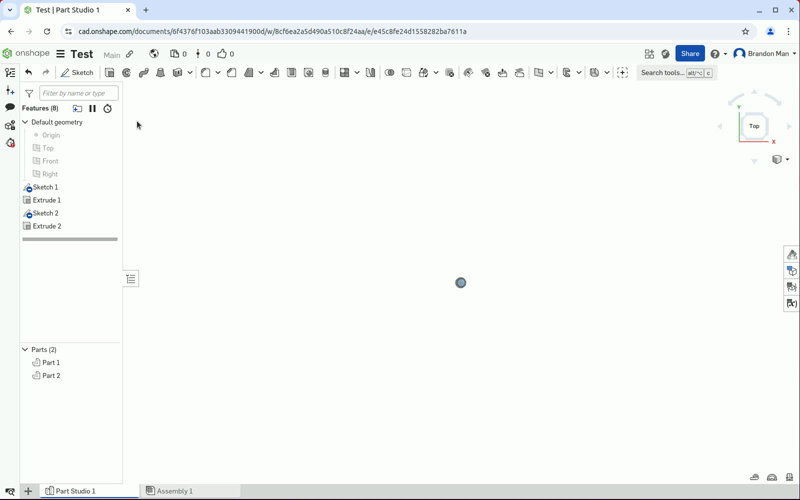
key(shift+7)
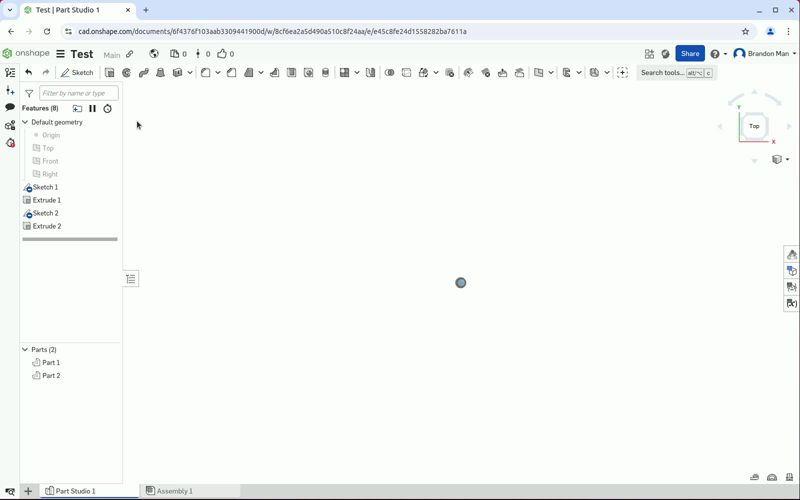
key(up, 3)
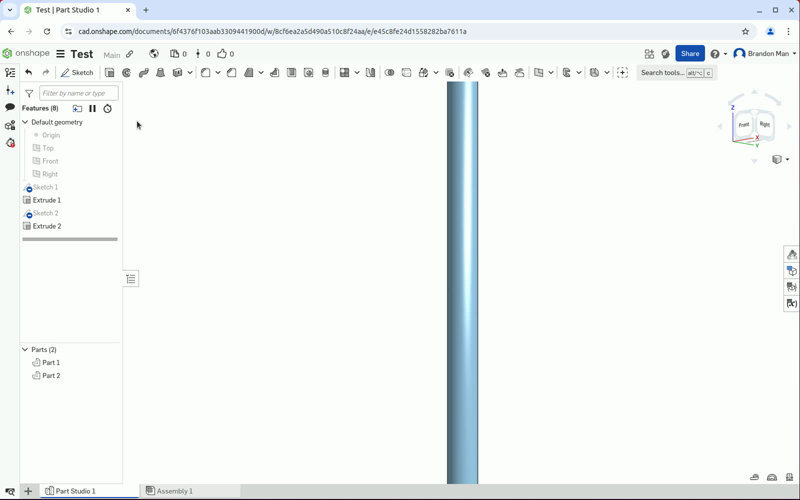
key(left, 3)
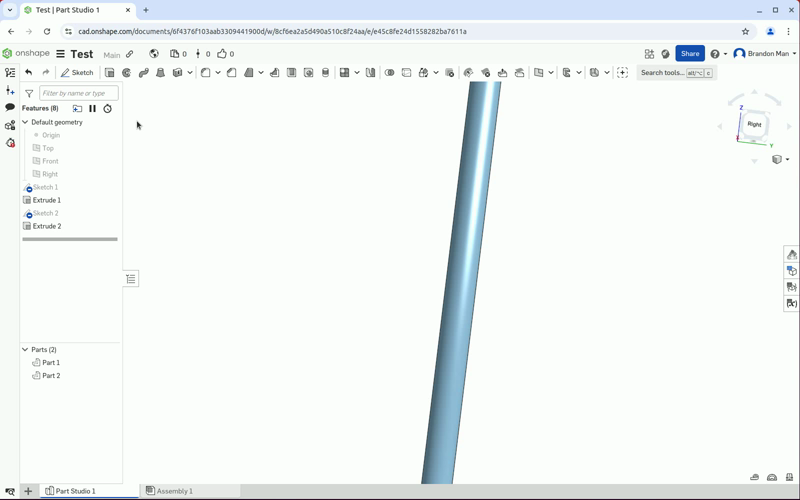
key(right, 3)
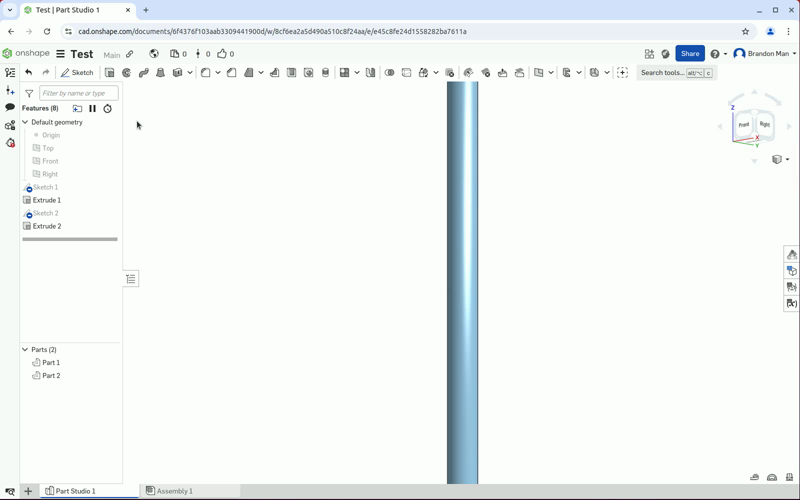
key(down, 3)
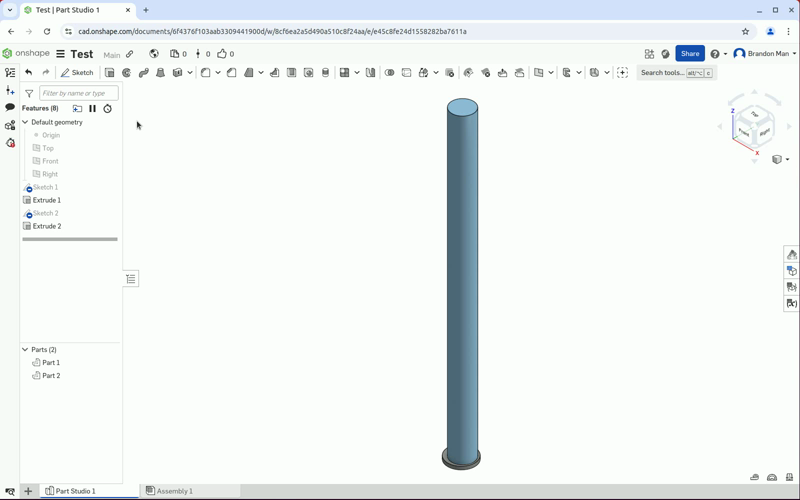
mouse_move(73, 189)
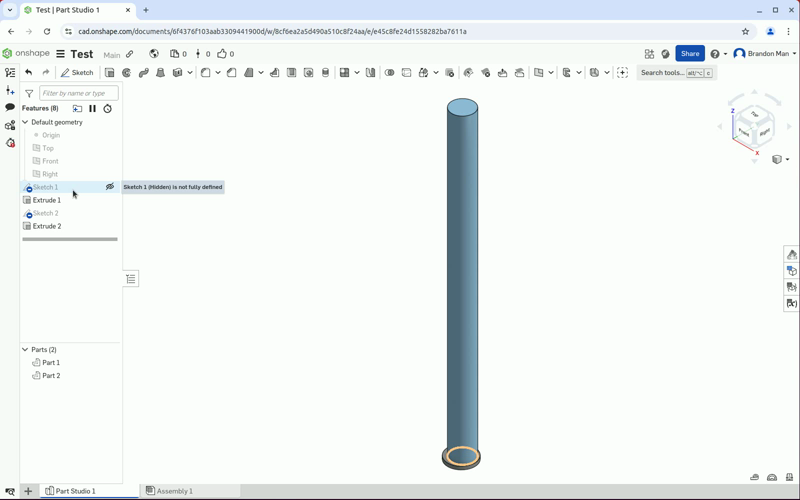
click(73, 189)